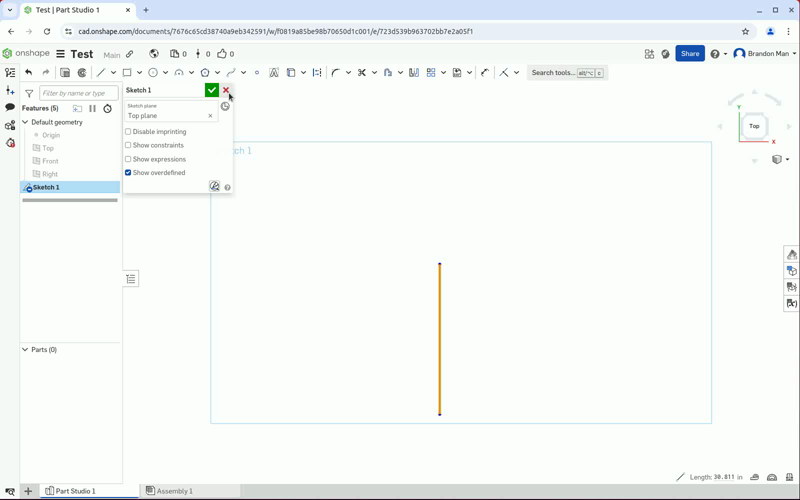
key(shift+h)
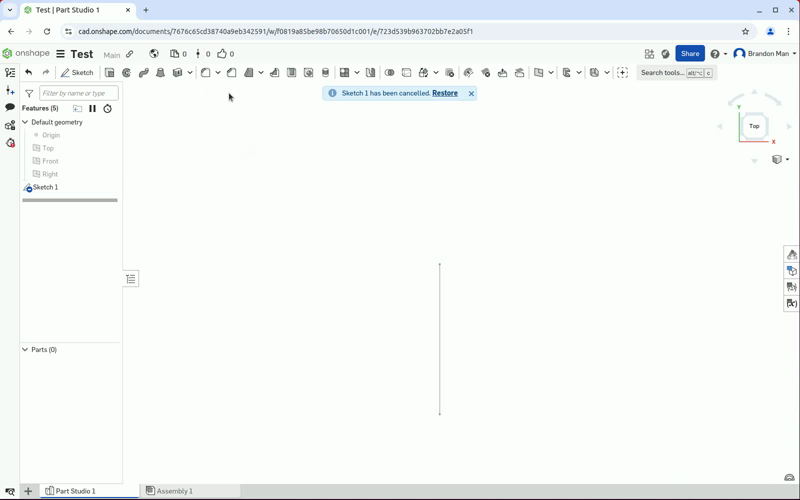
key(shift+s)
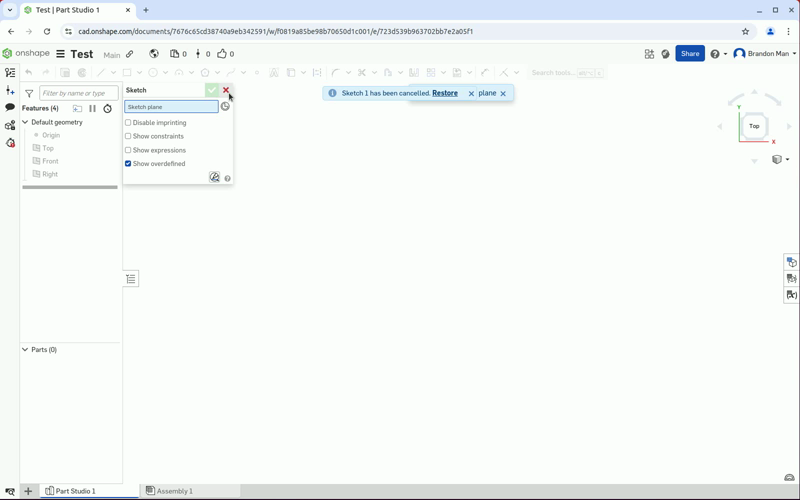
mouse_move(73, 150)
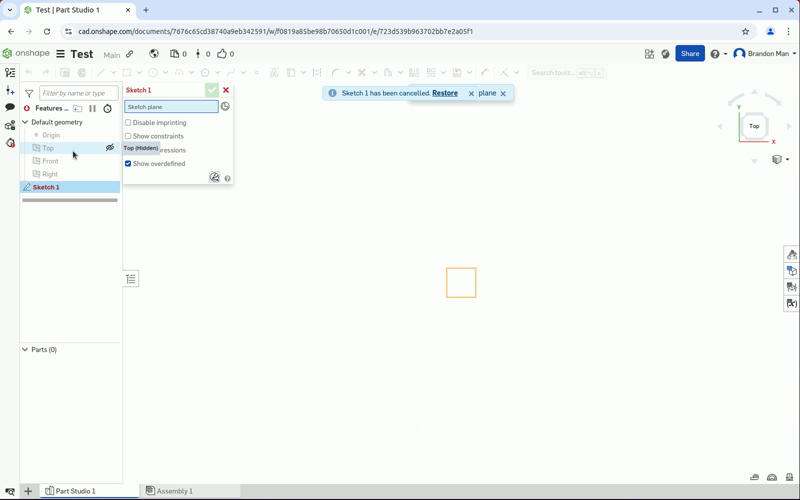
click(73, 150)
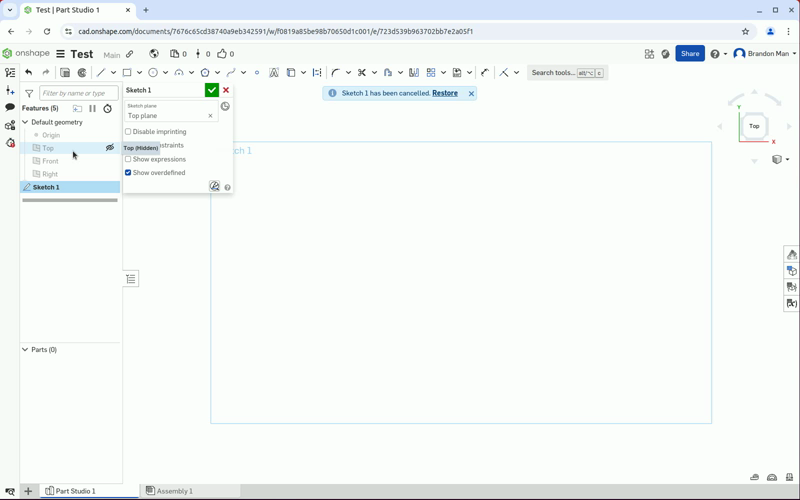
mouse_move(73, 352)
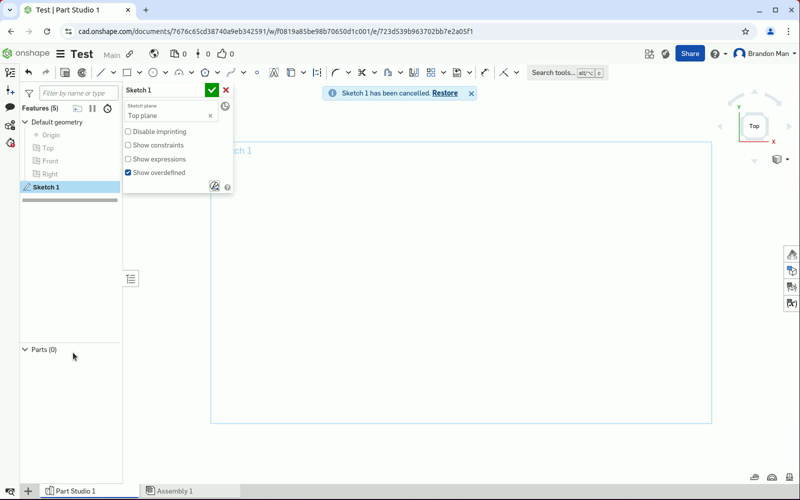
key(y)
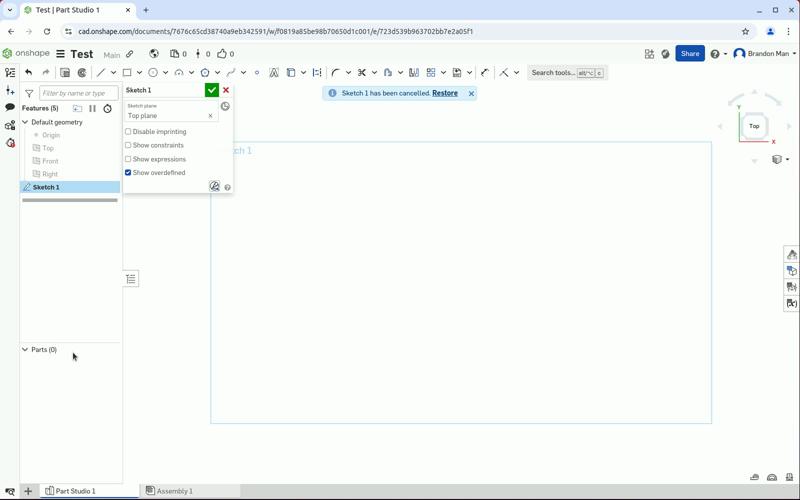
key(l)
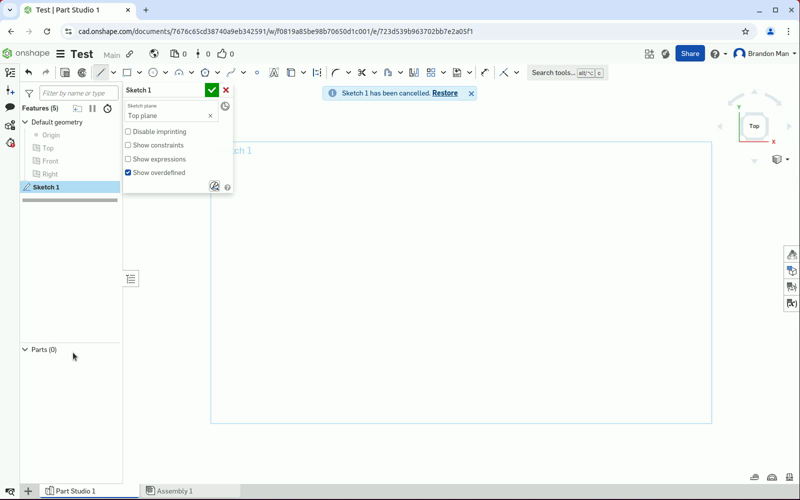
key_down(shift)
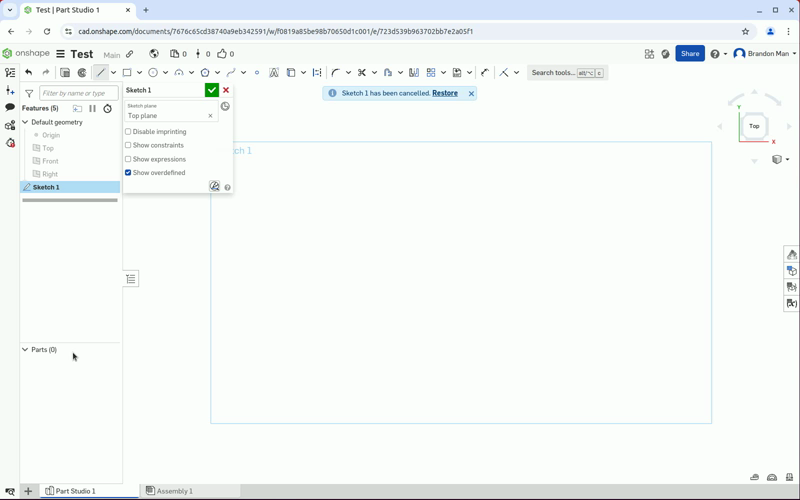
mouse_move(427, 324)
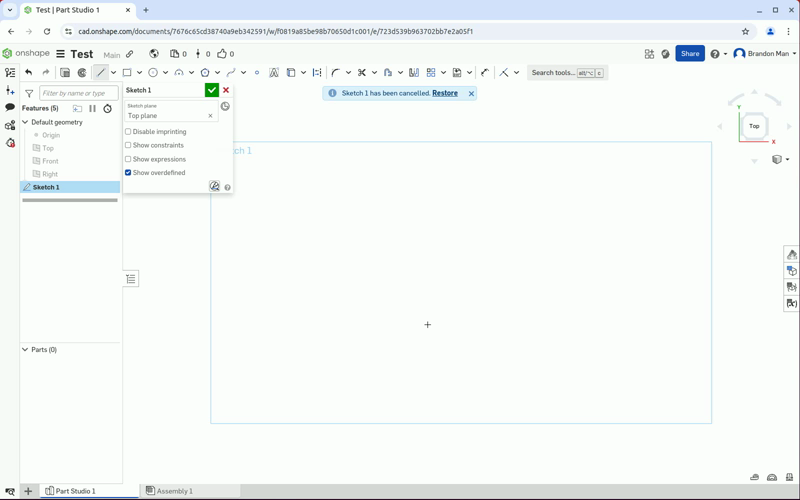
click(427, 324)
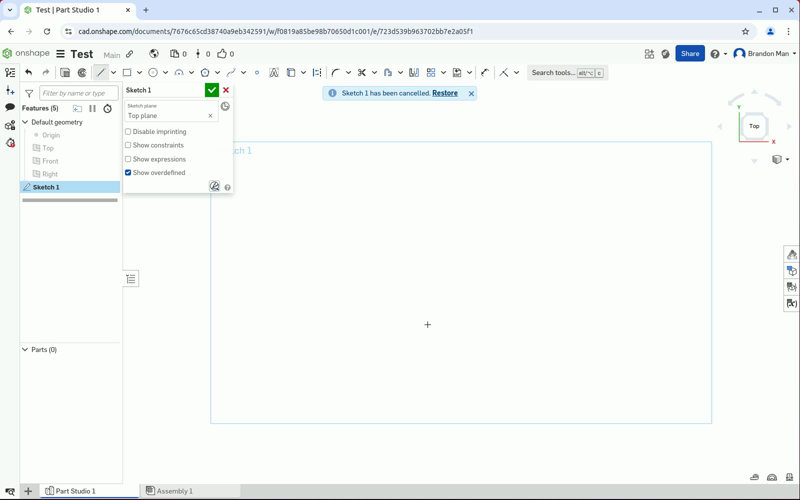
key_up(shift)
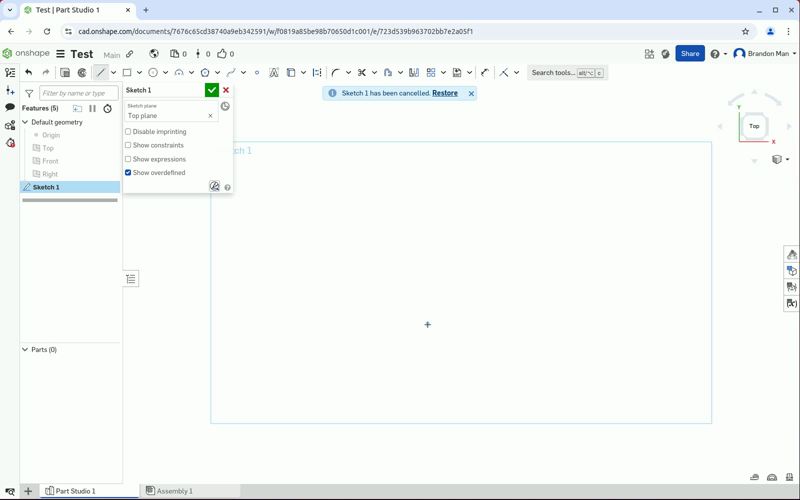
key_down(shift)
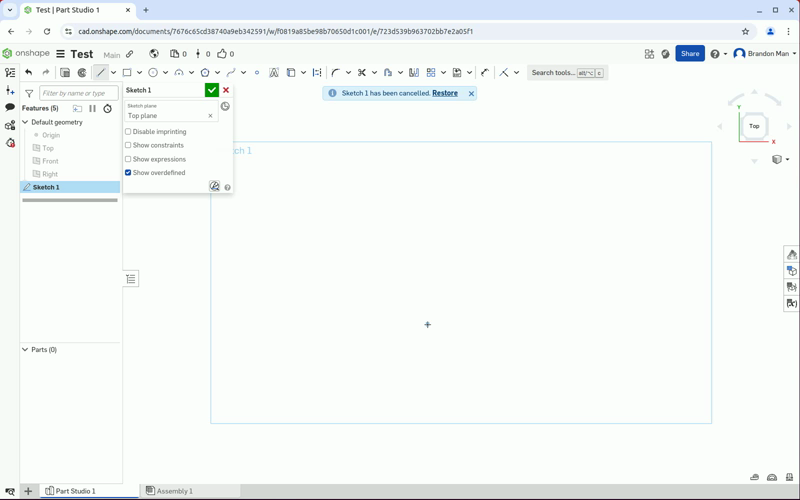
mouse_move(494, 345)
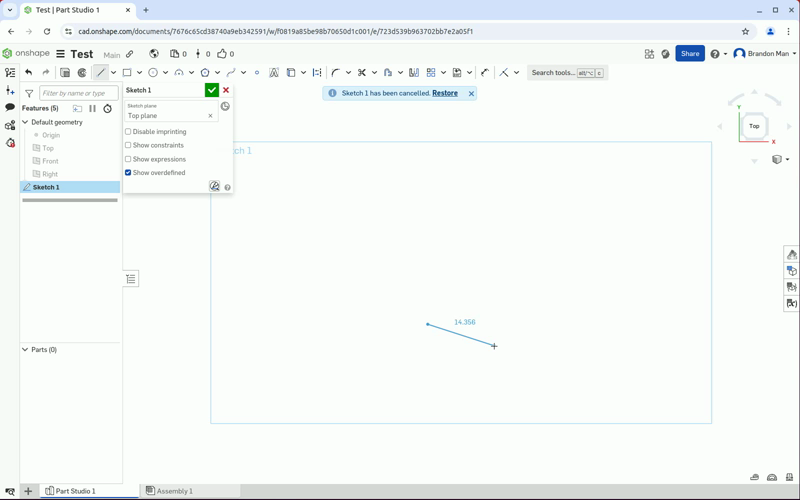
click(494, 345)
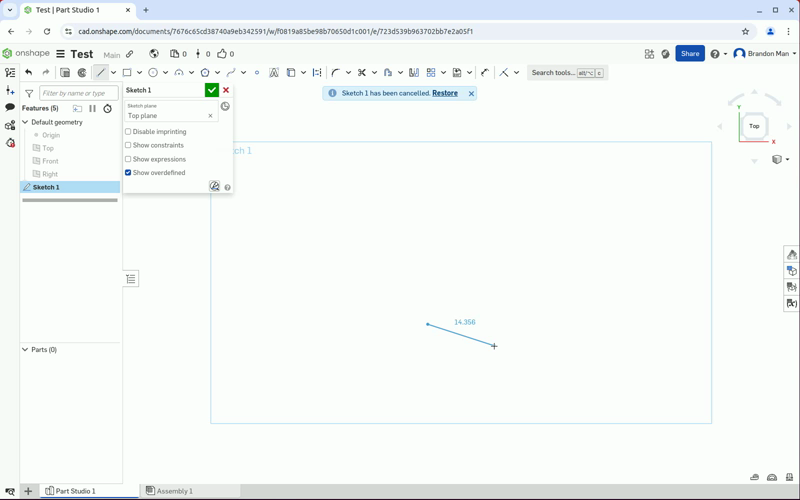
key_up(shift)
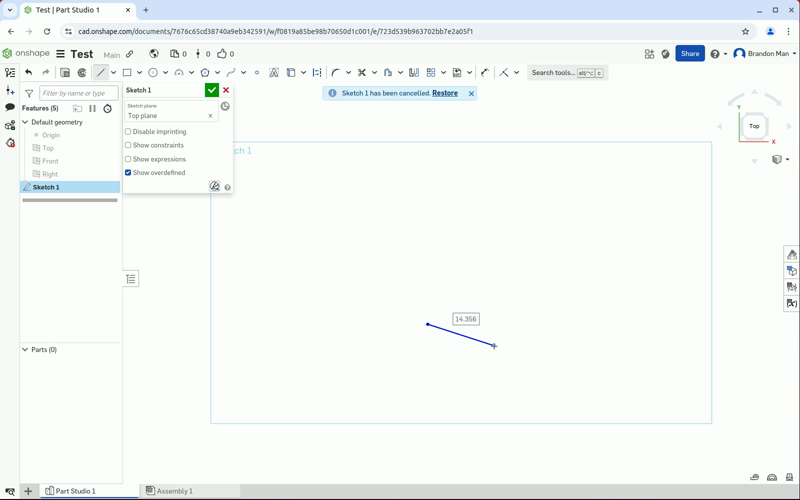
key_down(shift)
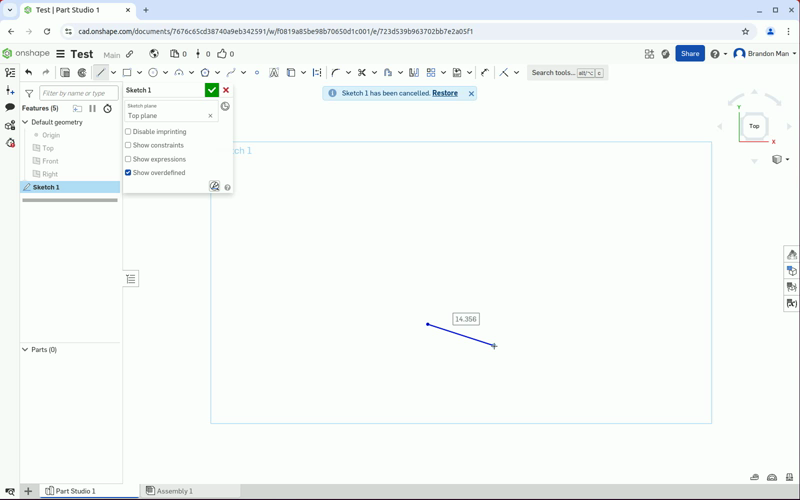
mouse_move(494, 242)
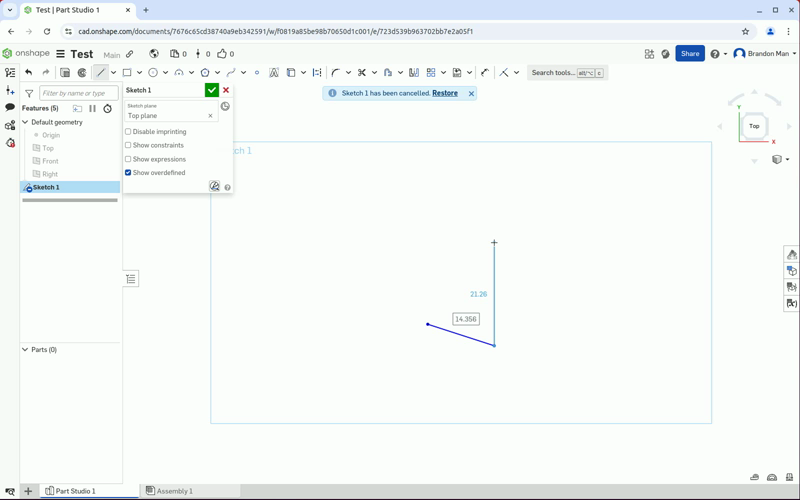
click(494, 242)
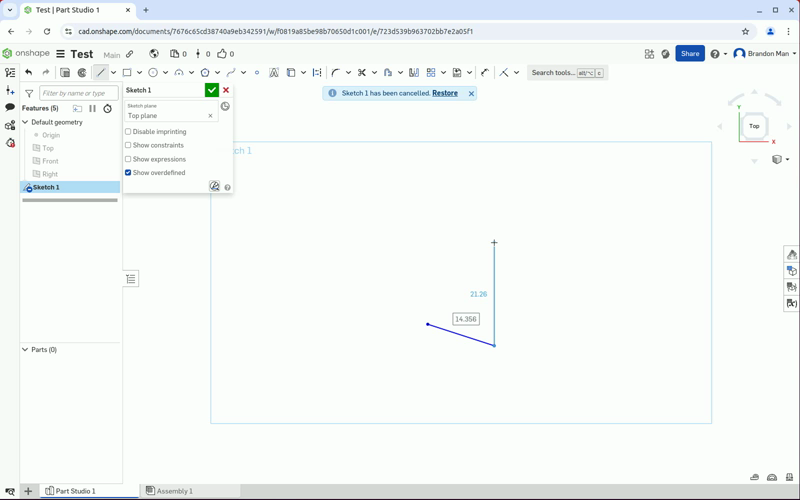
key_up(shift)
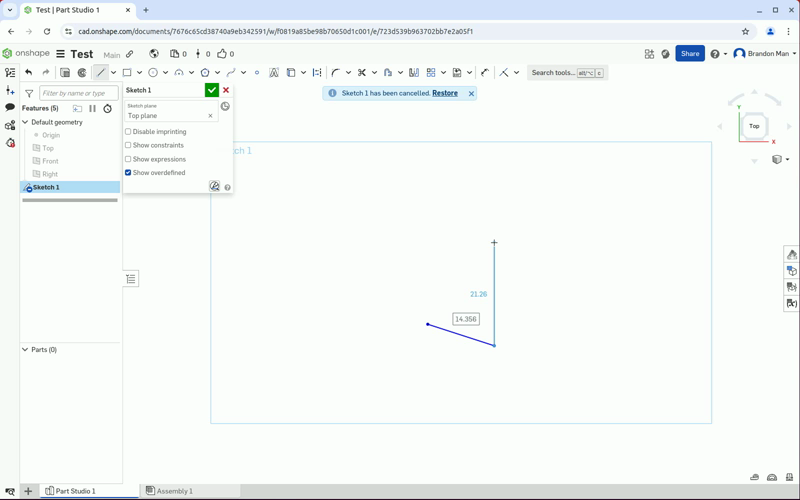
key_down(shift)
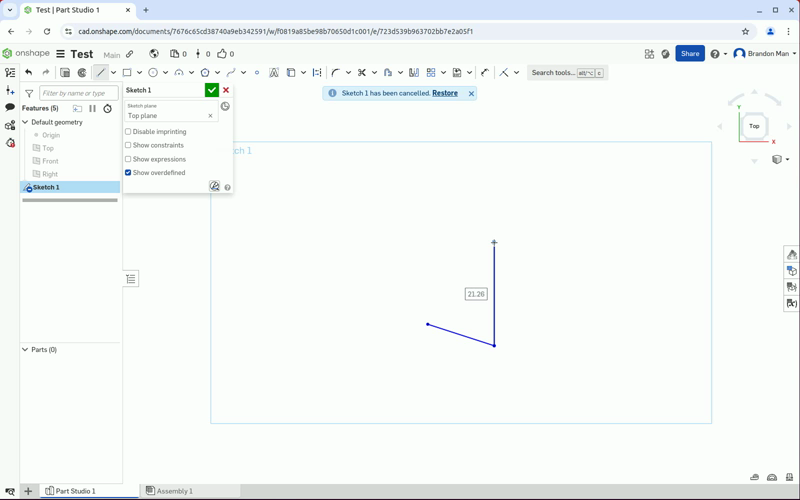
mouse_move(427, 220)
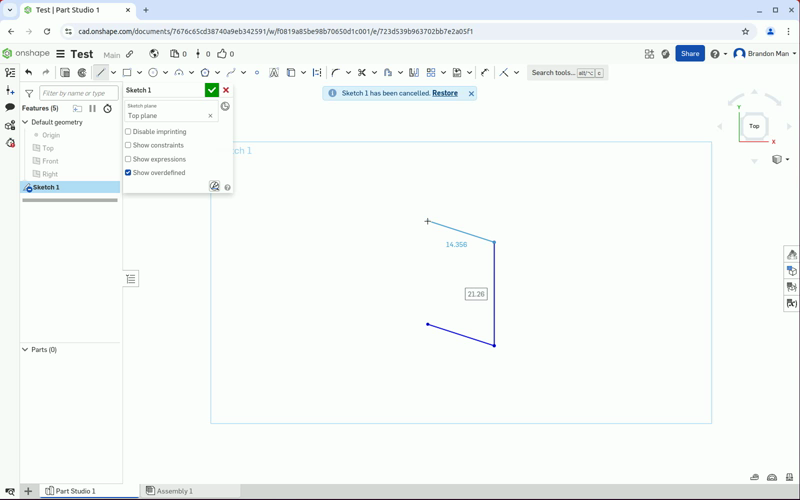
click(427, 220)
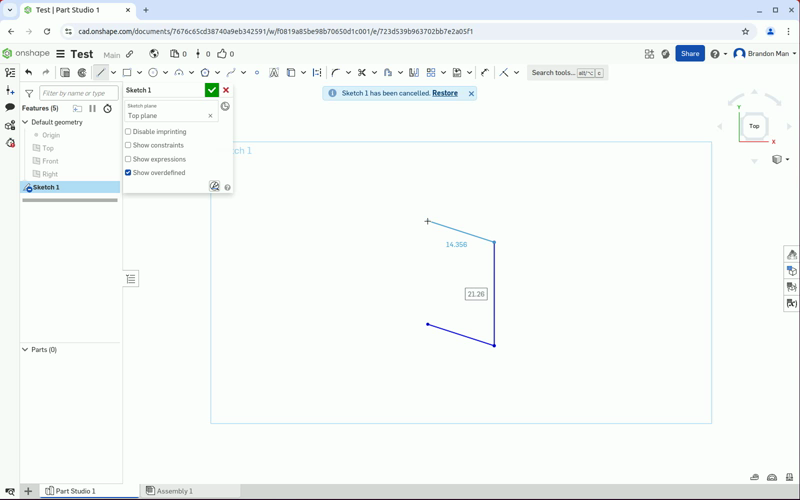
key_up(shift)
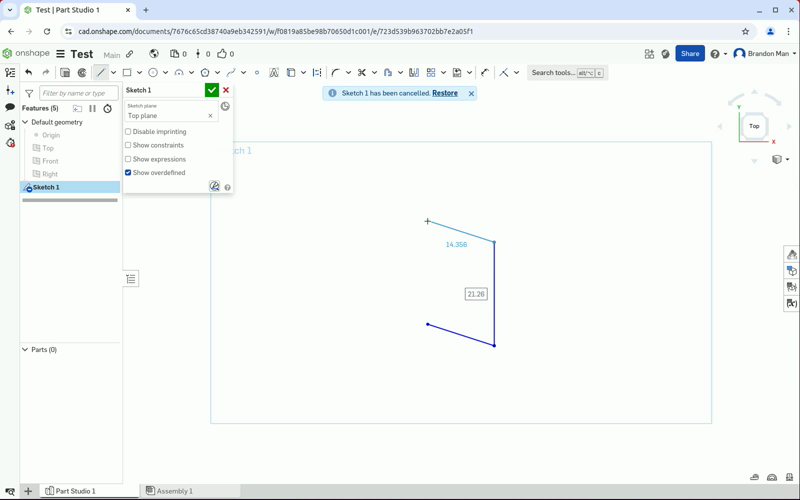
key_down(shift)
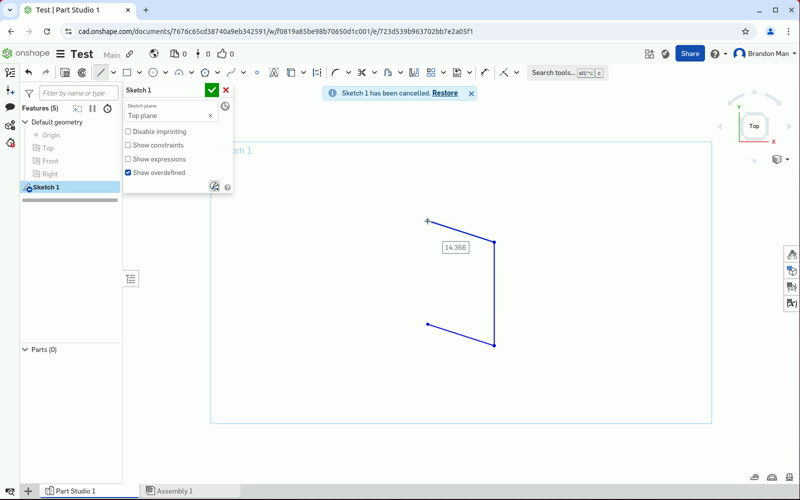
mouse_move(427, 324)
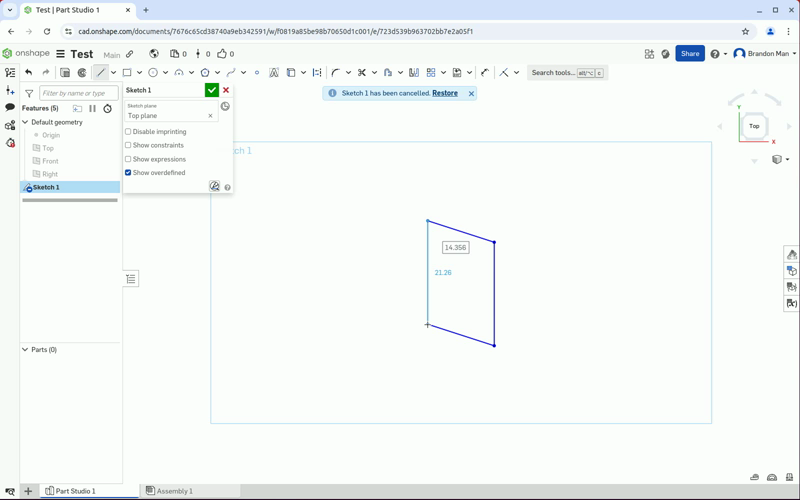
key_up(shift)
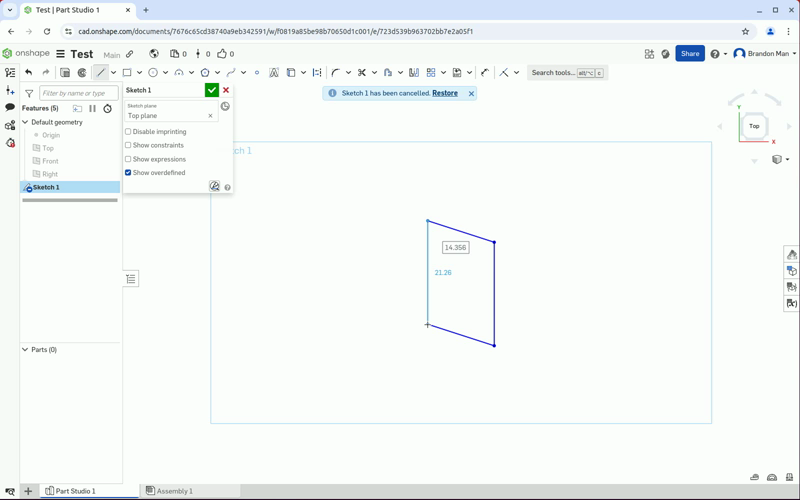
click(427, 324)
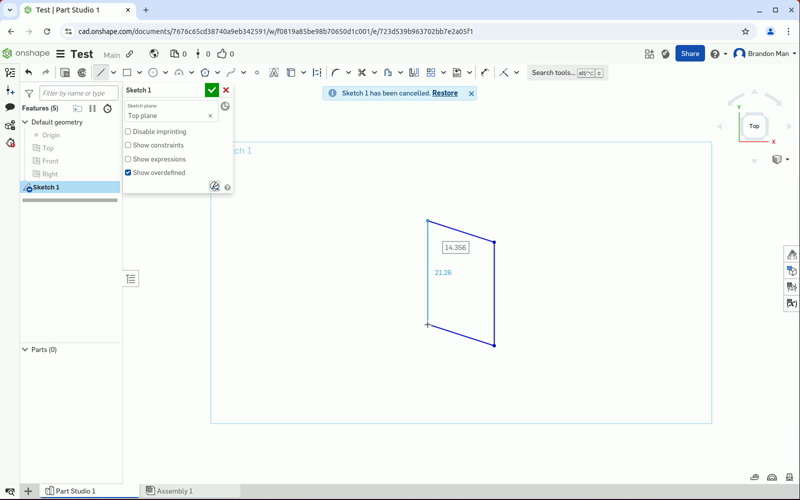
key(esc)
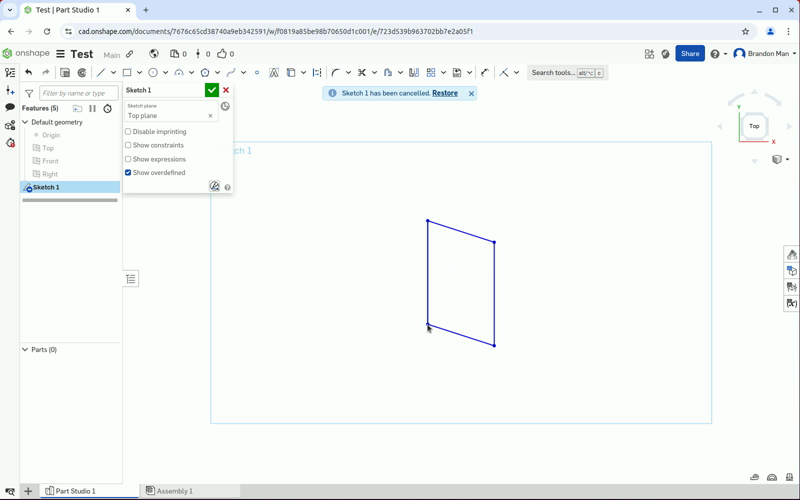
mouse_move(475, 311)
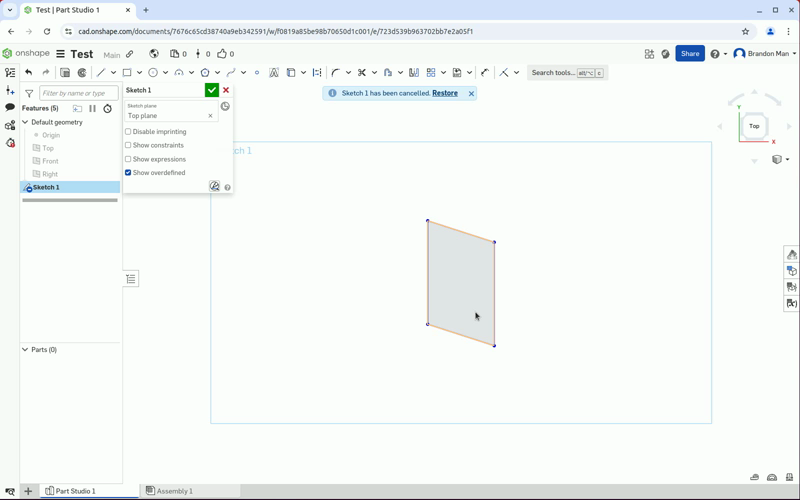
click(475, 311)
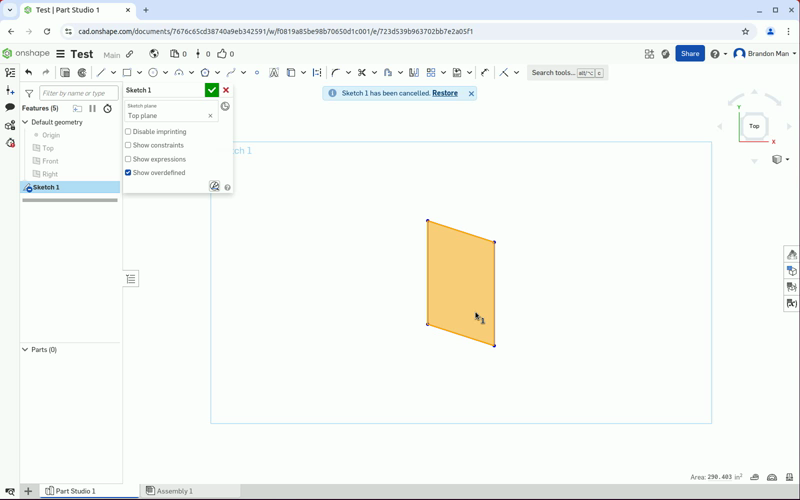
mouse_move(73, 352)
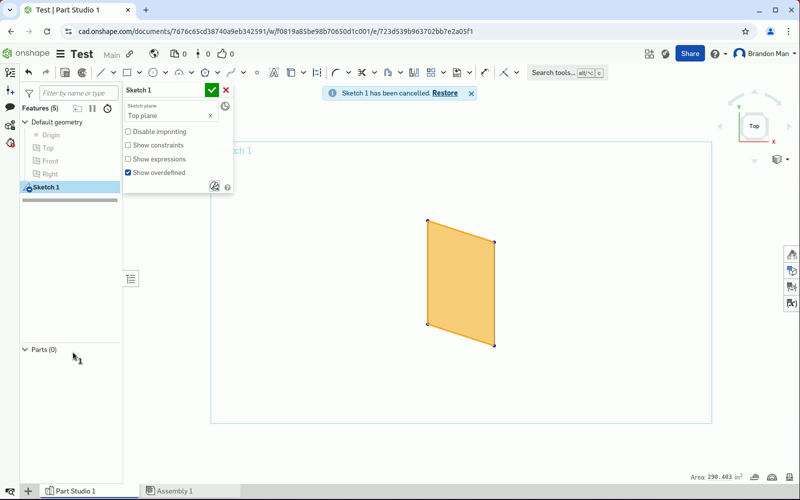
key(shift+y)
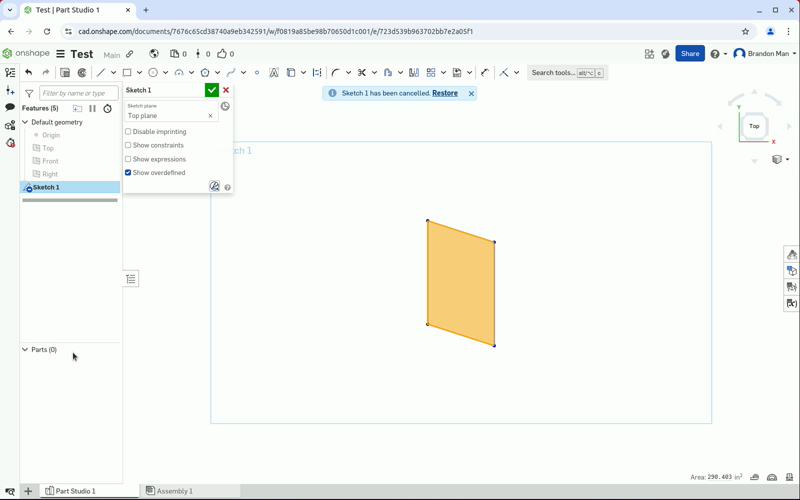
key(shift+e)
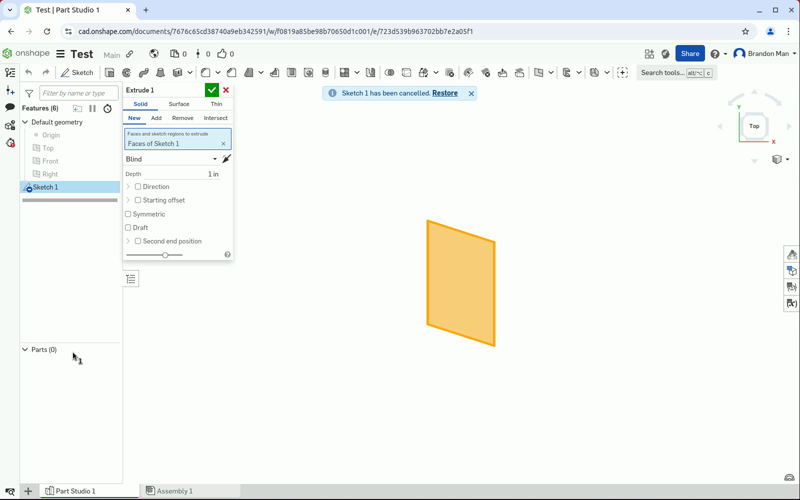
mouse_move(143, 106)
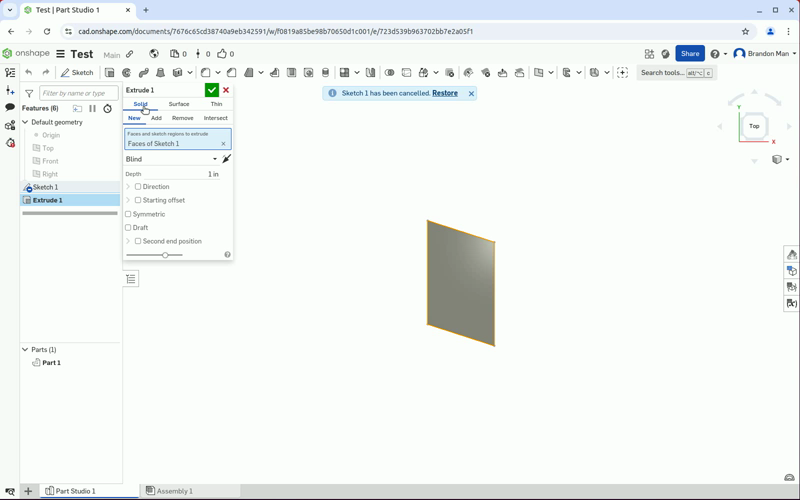
click(143, 106)
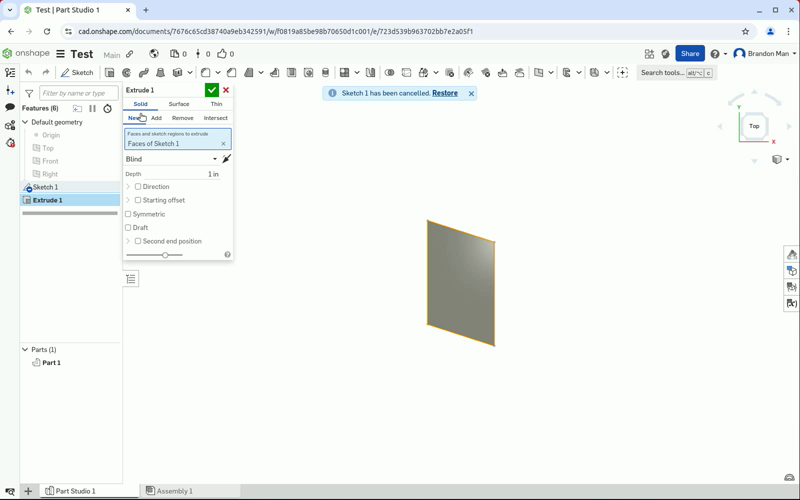
mouse_move(137, 120)
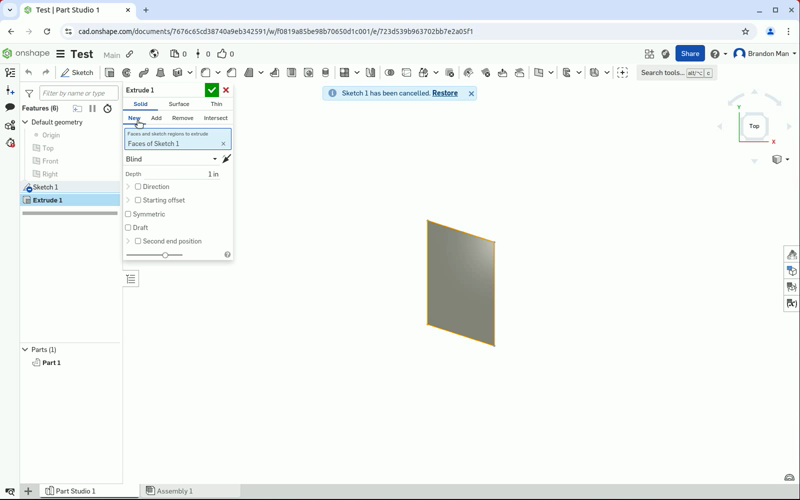
click(137, 120)
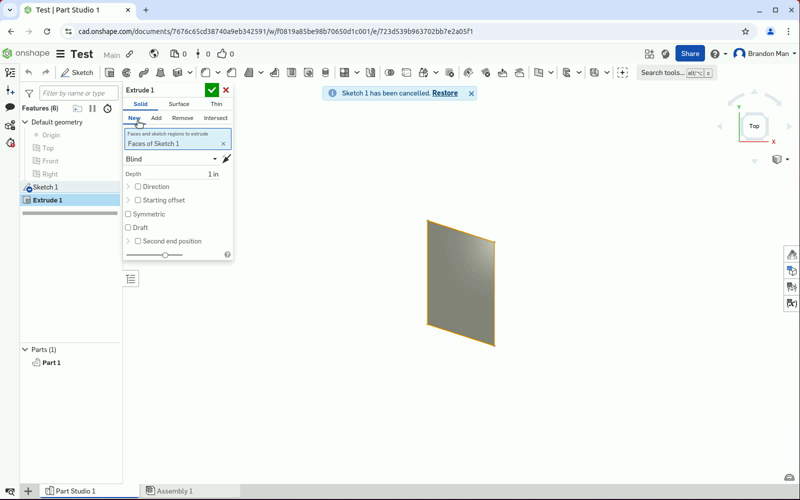
key(tab, 4)
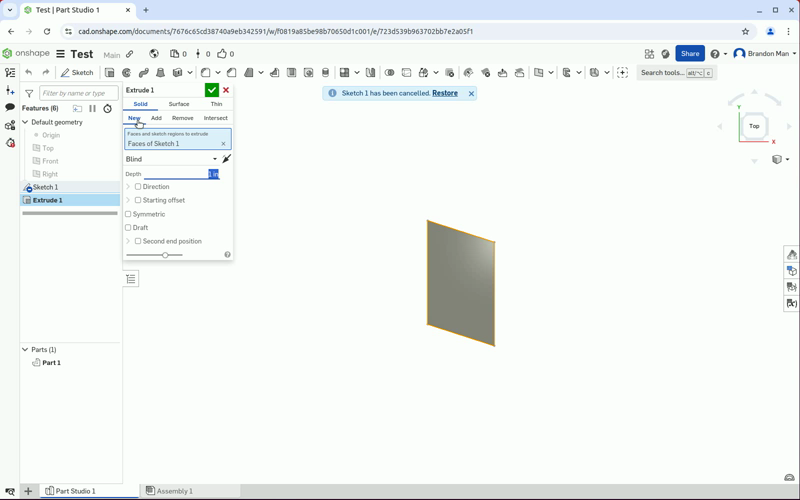
text(-1.204)
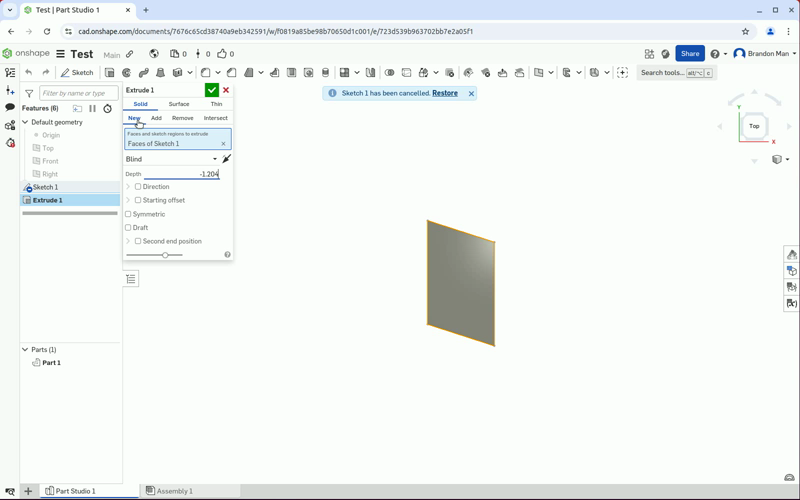
key(enter)
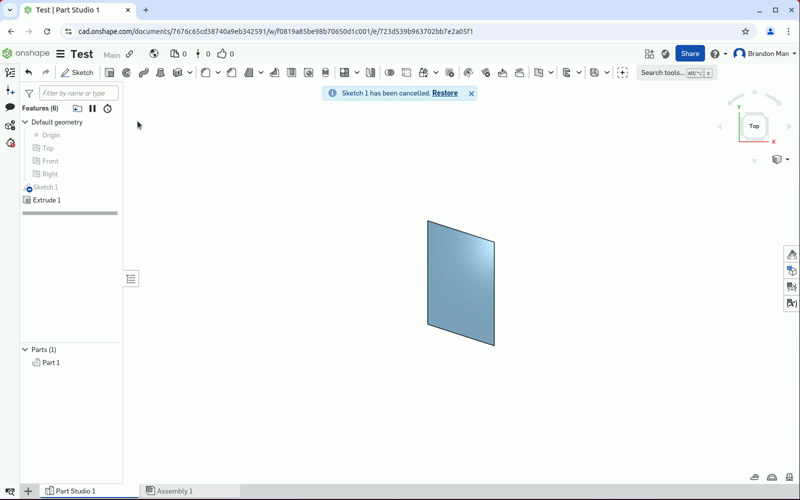
key(shift+h)
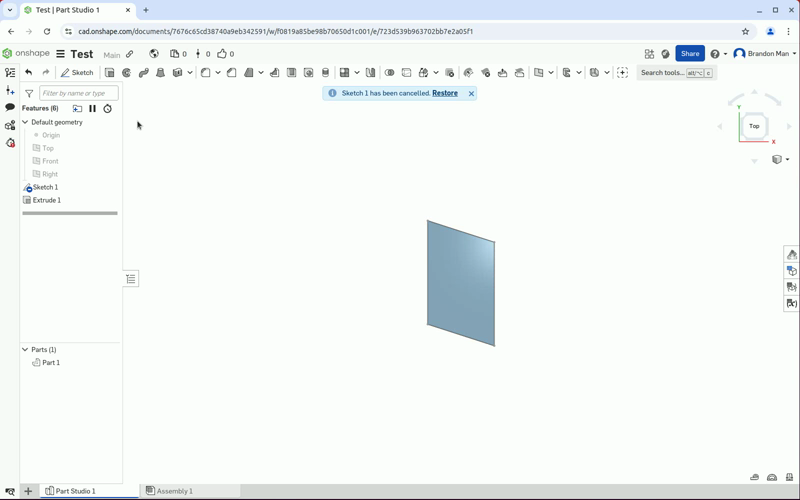
key(shift+h)
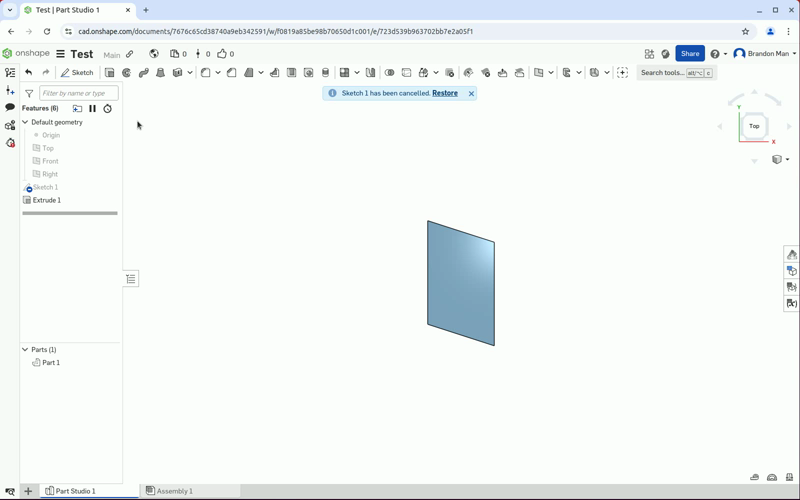
mouse_move(73, 189)
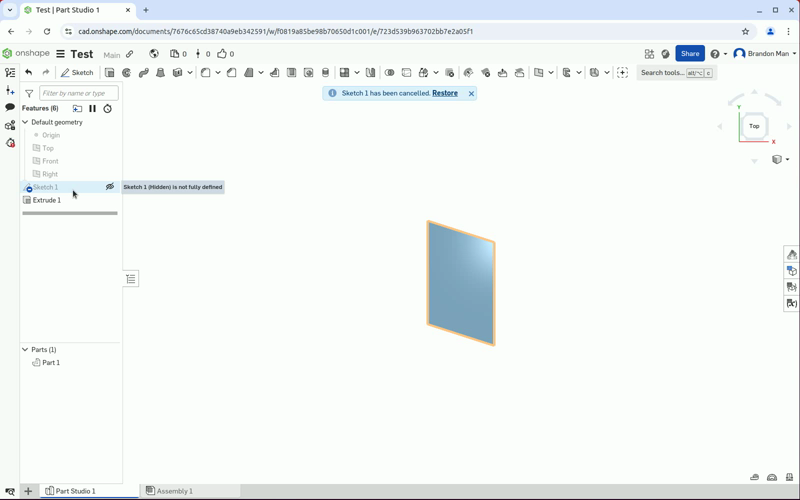
click(73, 189)
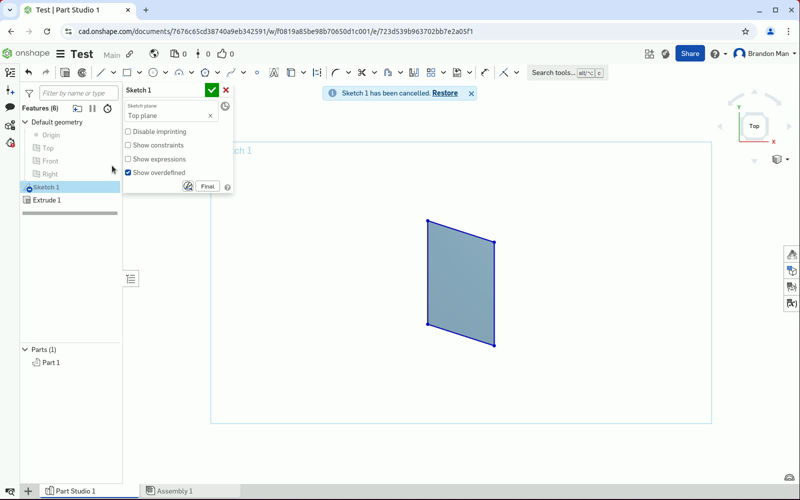
mouse_move(229, 92)
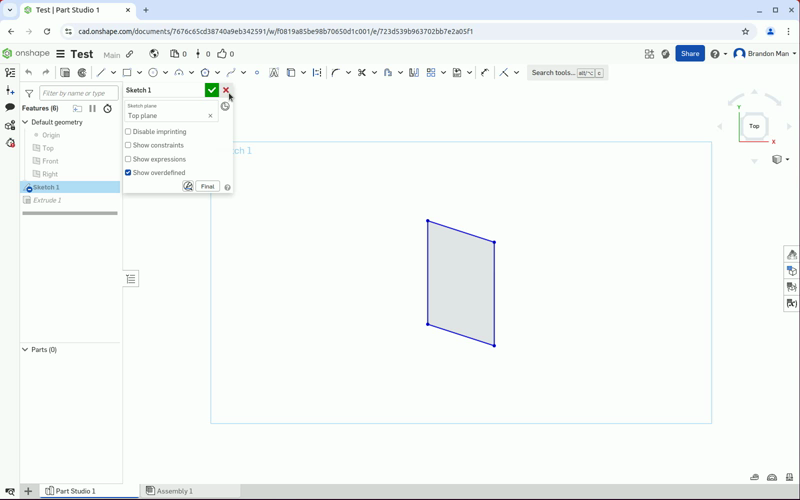
click(229, 92)
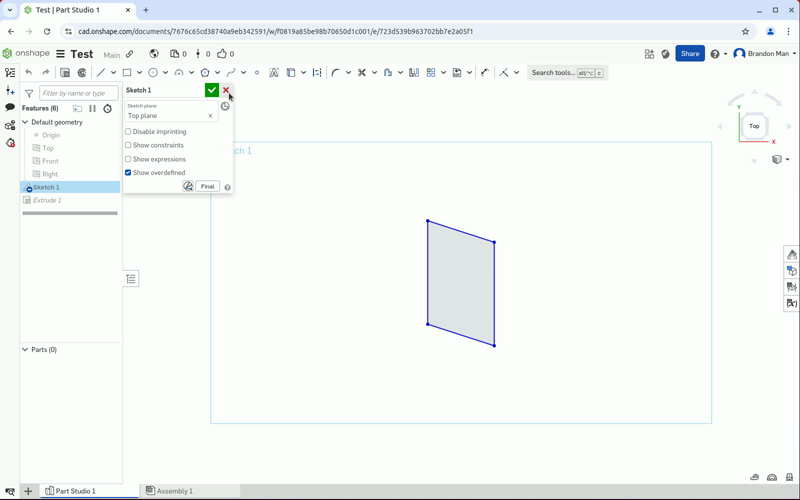
key(shift+s)
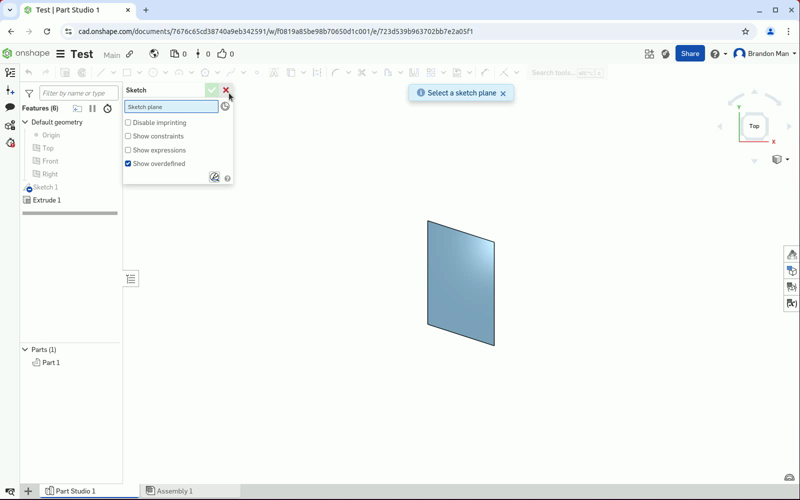
mouse_move(73, 150)
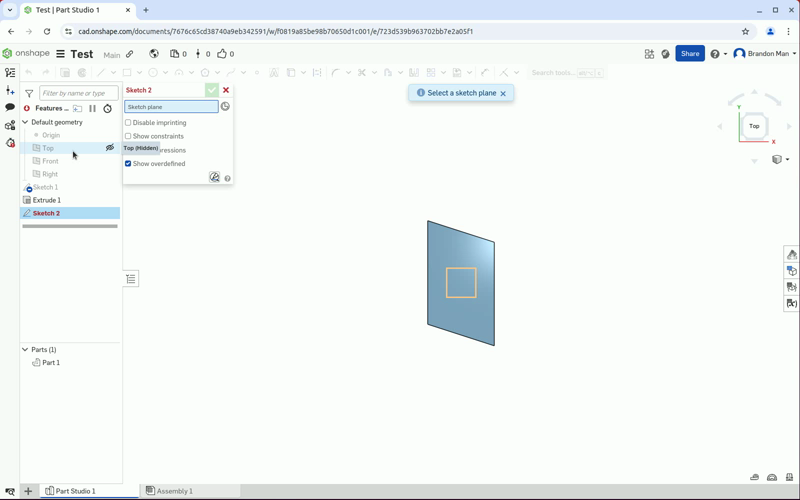
click(73, 150)
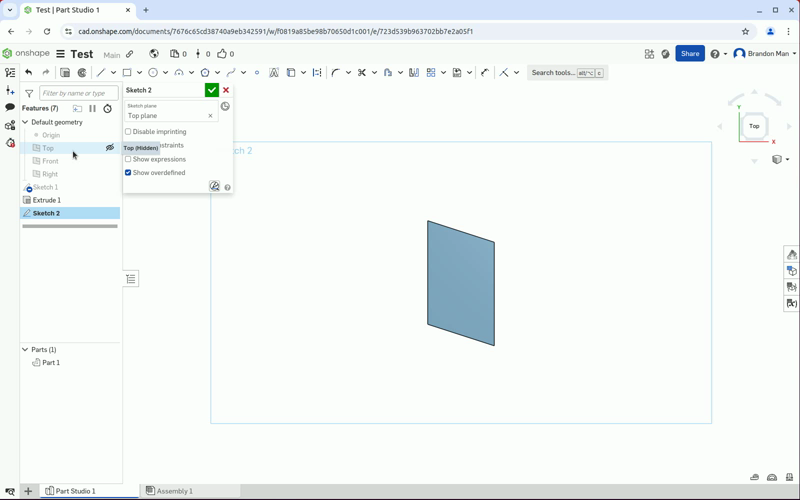
mouse_move(73, 352)
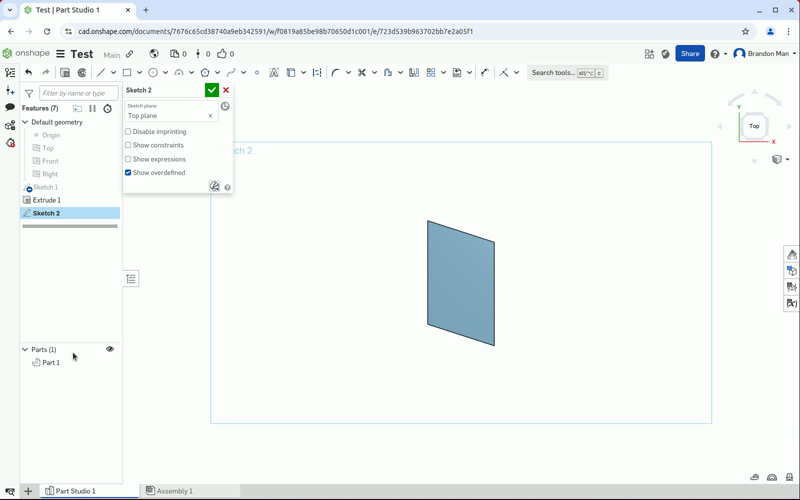
key(y)
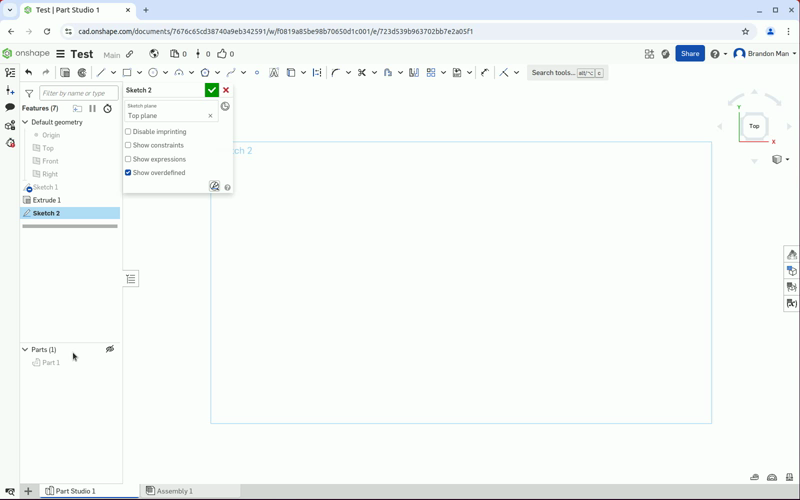
key(c)
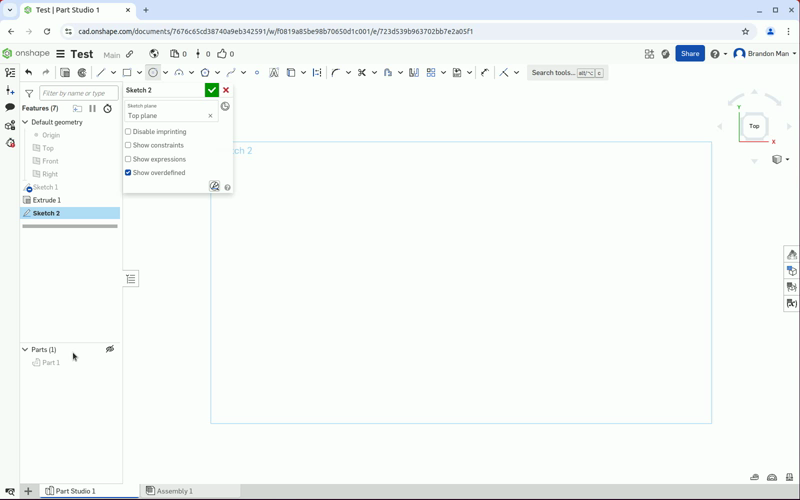
key_down(shift)
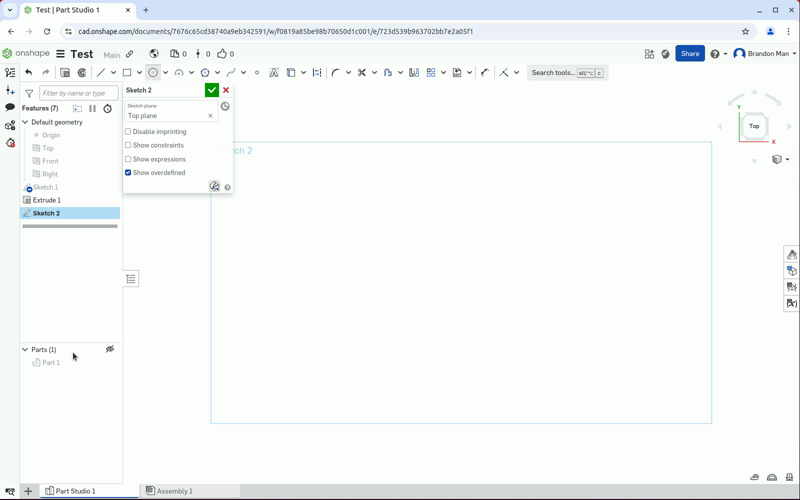
mouse_move(460, 314)
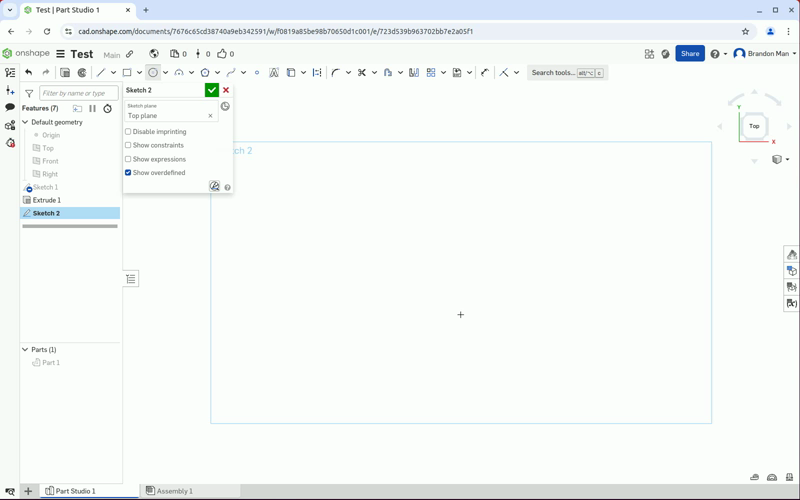
click(460, 314)
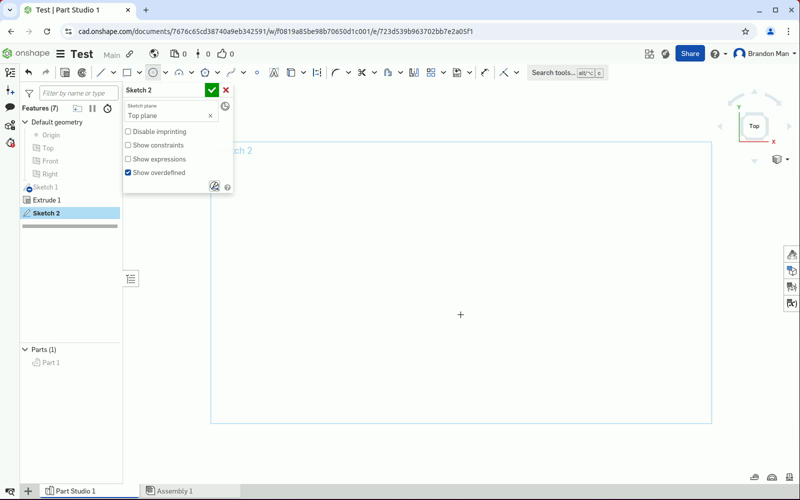
key_up(shift)
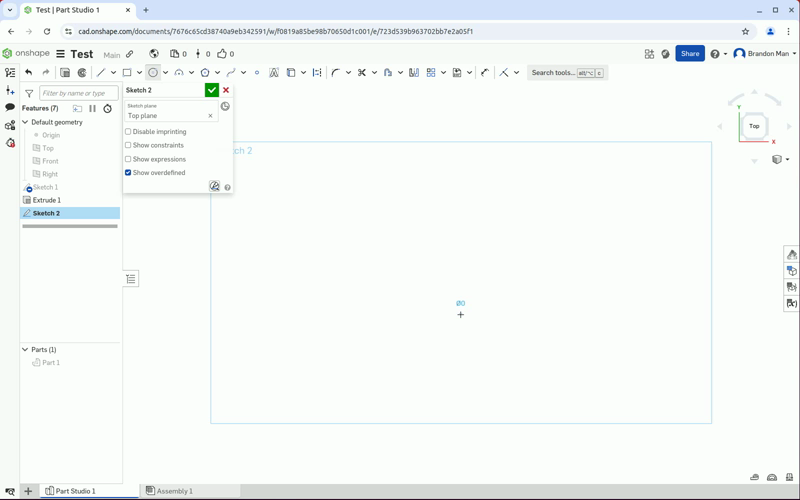
mouse_move(473, 314)
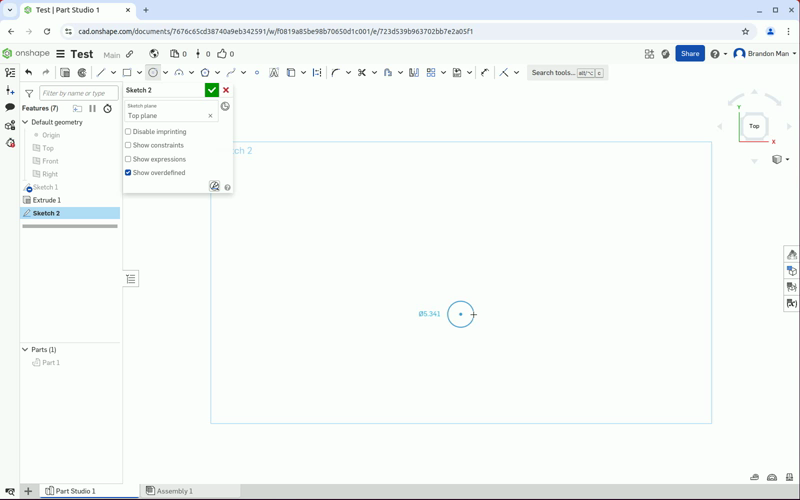
click(473, 314)
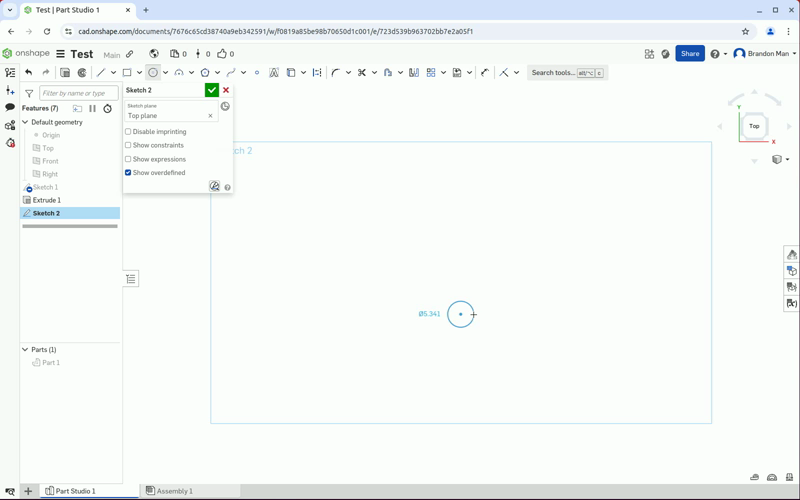
key(esc)
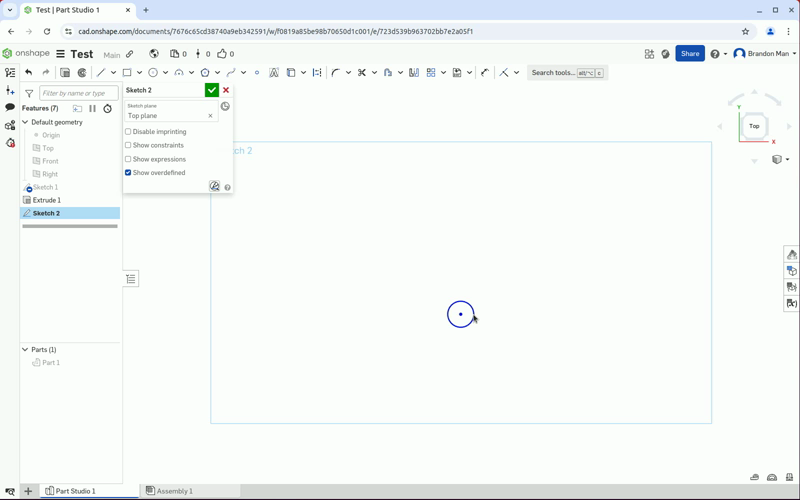
mouse_move(468, 317)
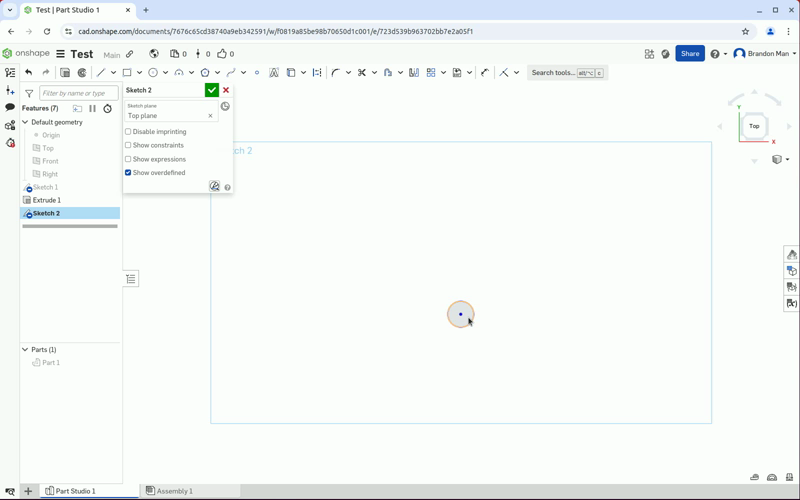
scroll(6)
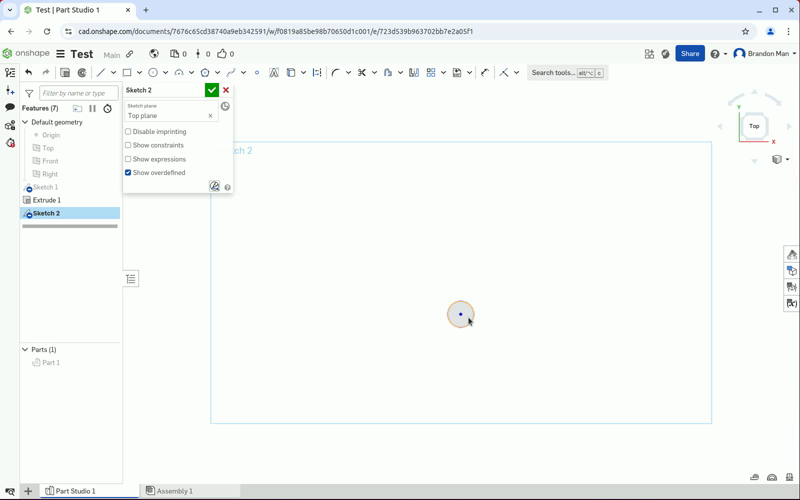
scroll(6)
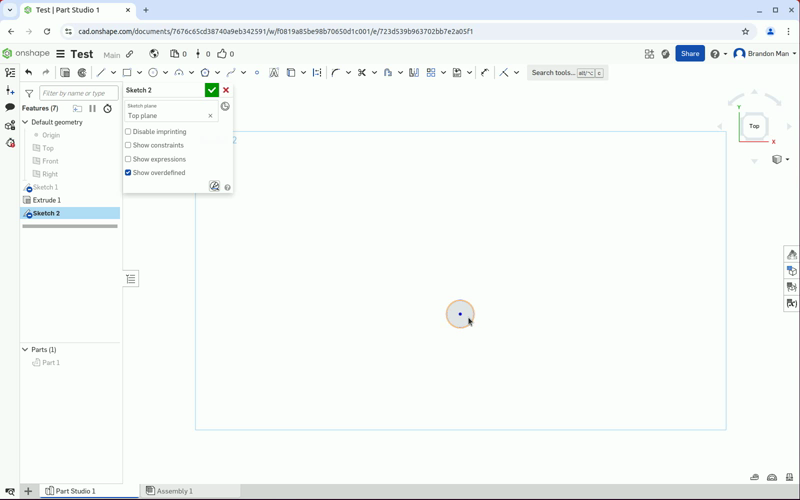
scroll(6)
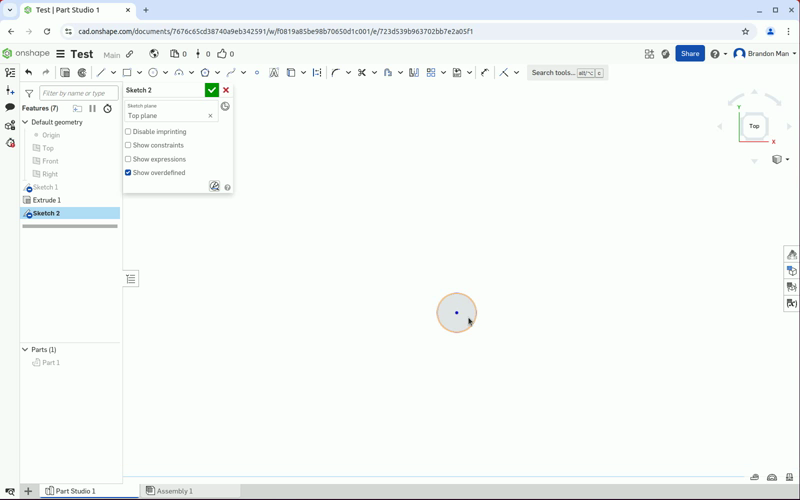
scroll(6)
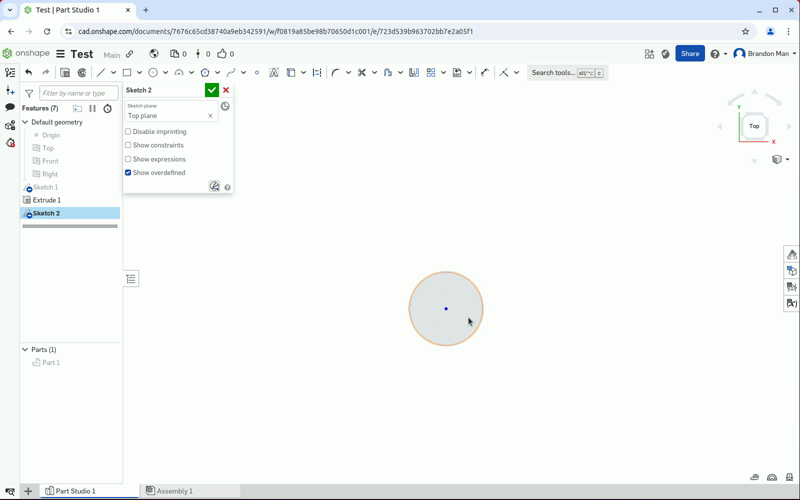
scroll(6)
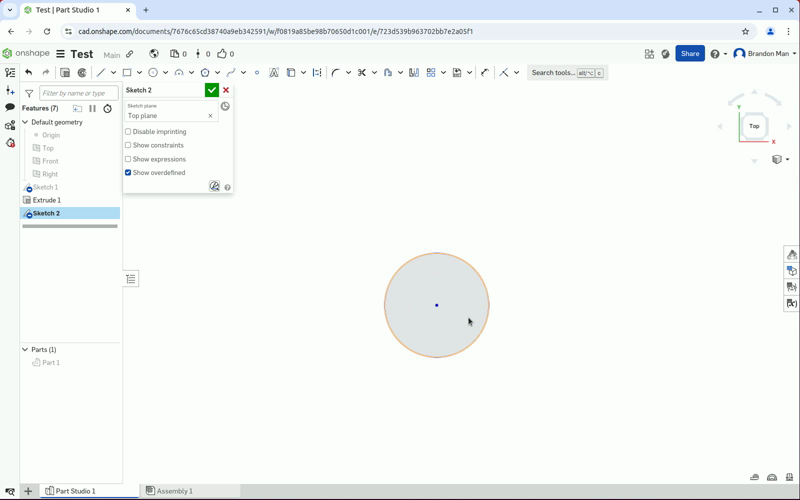
scroll(6)
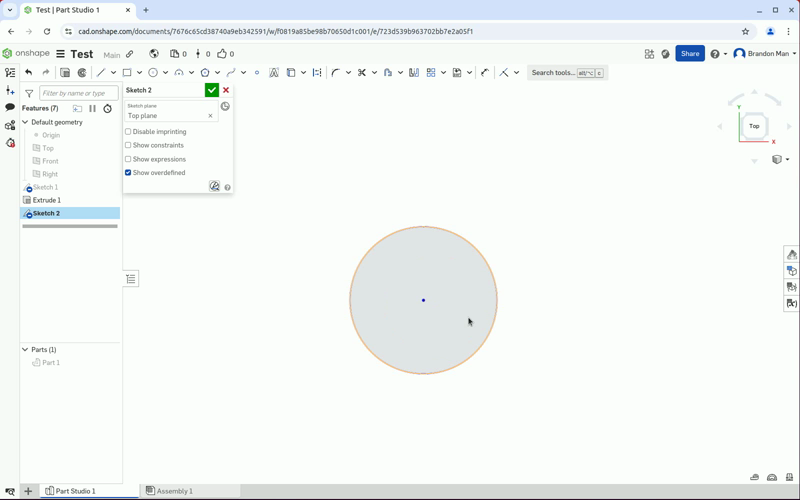
scroll(6)
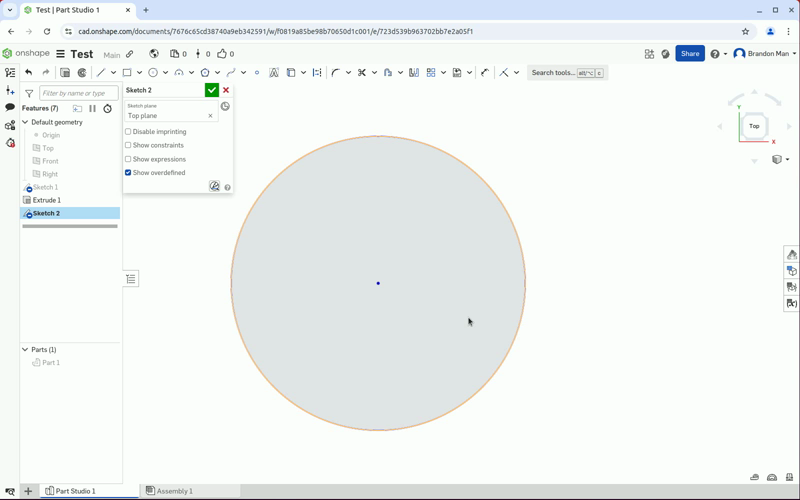
click(468, 317)
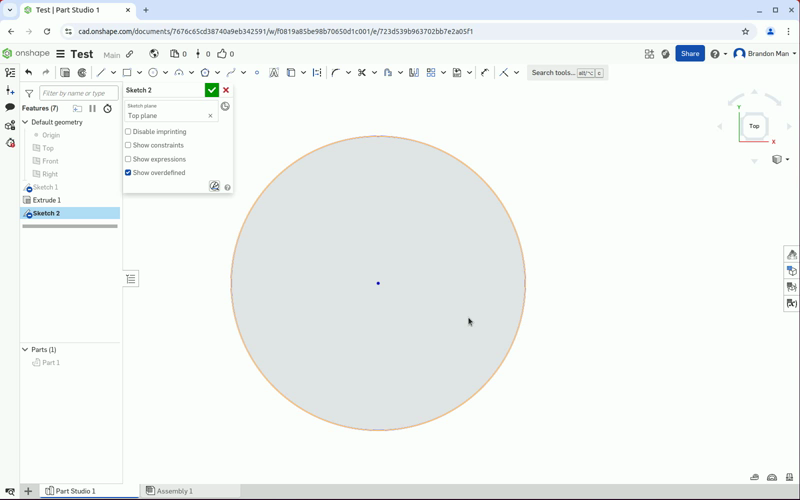
scroll(-6)
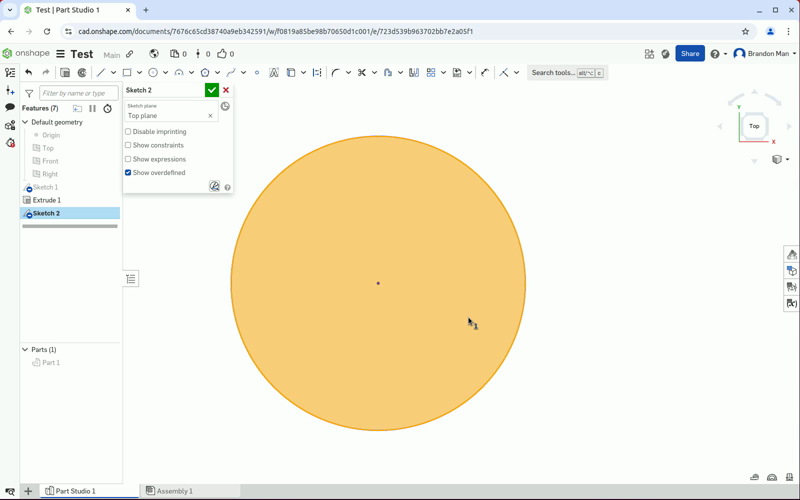
scroll(-6)
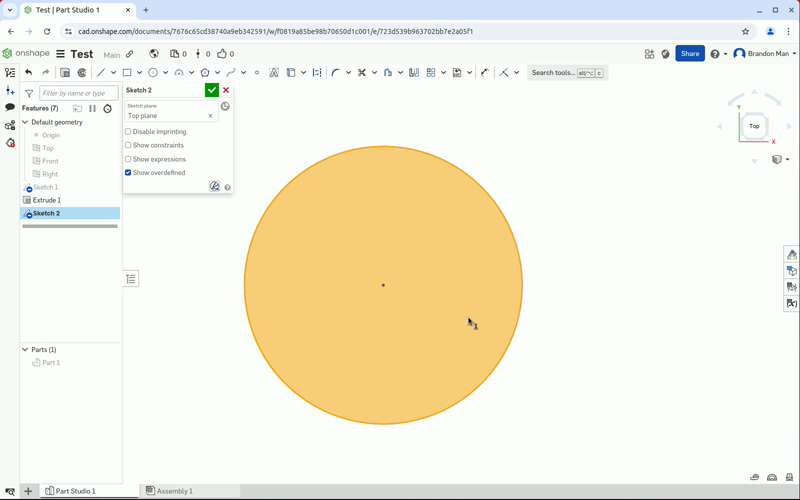
scroll(-6)
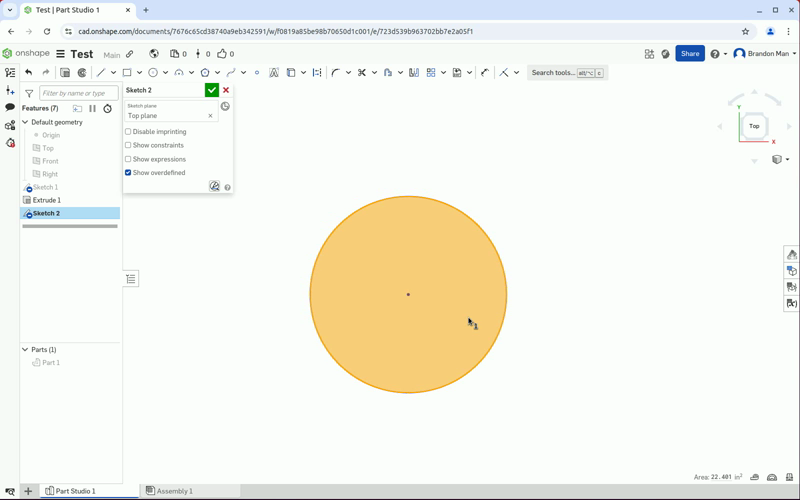
scroll(-6)
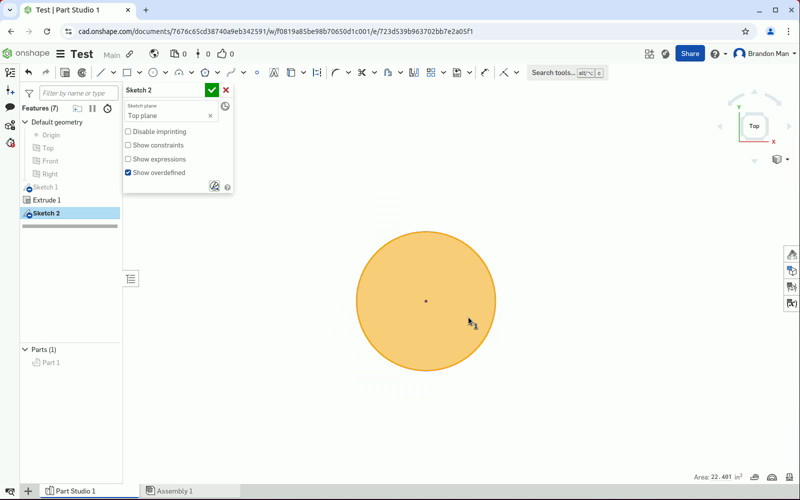
scroll(-6)
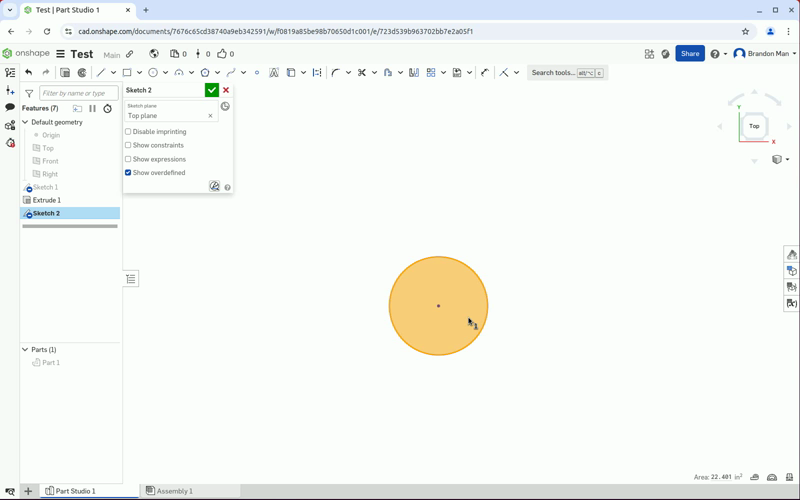
scroll(-6)
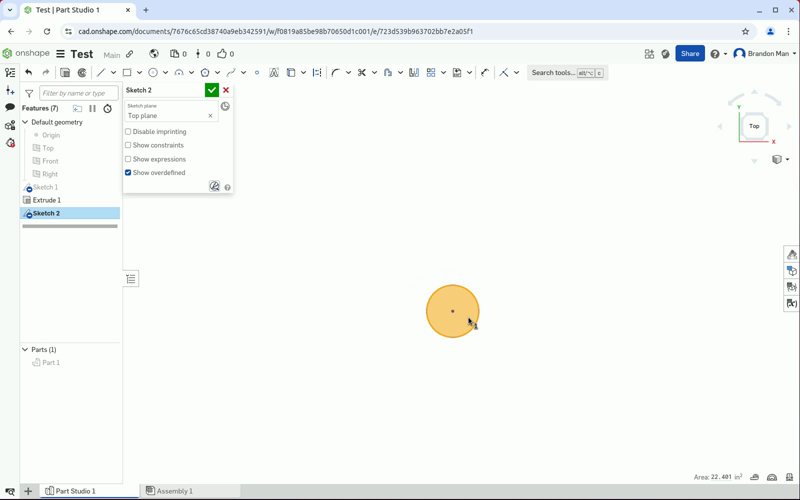
scroll(-6)
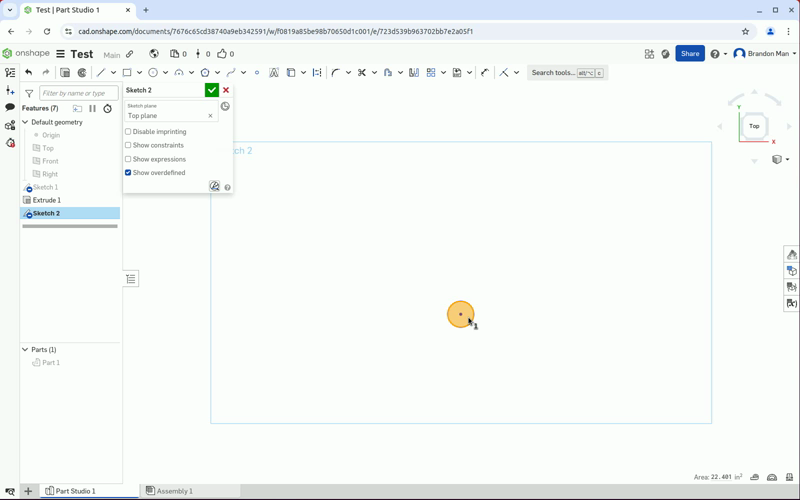
mouse_move(73, 352)
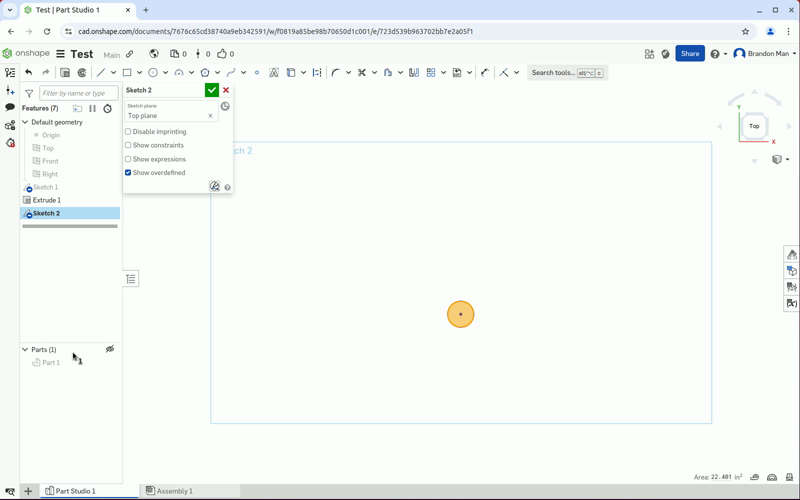
key(shift+y)
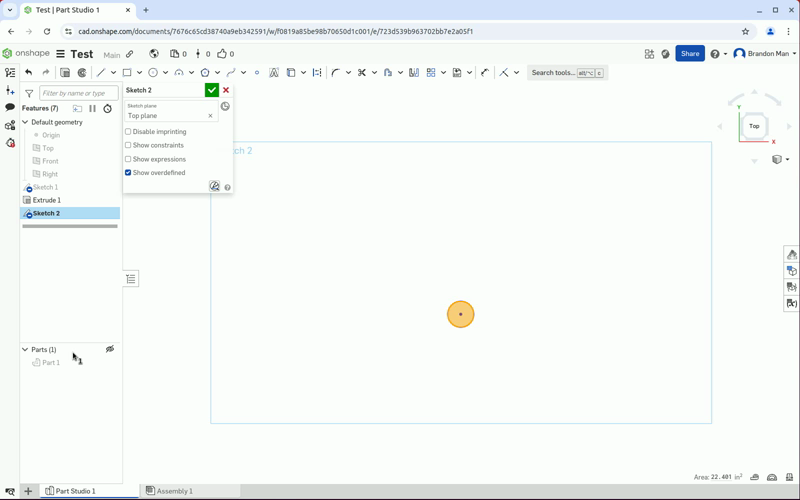
key(shift+e)
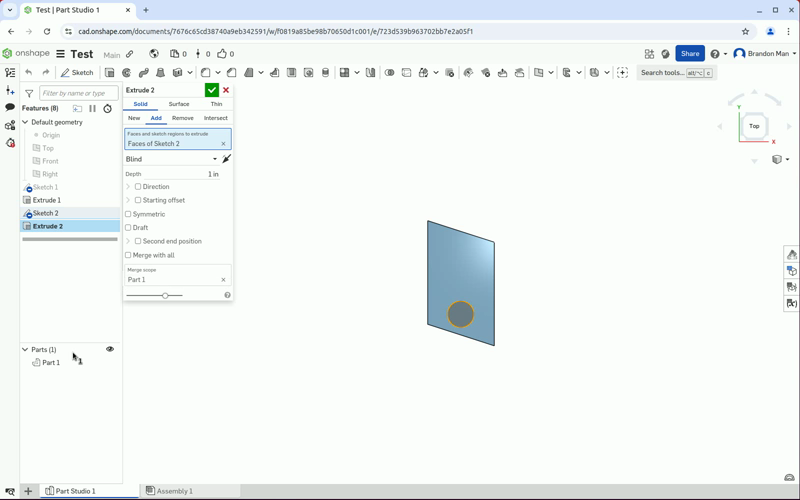
mouse_move(143, 106)
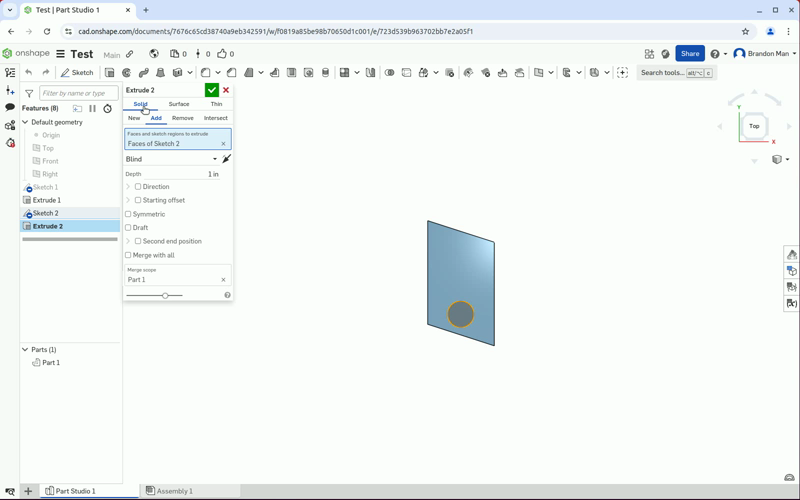
click(143, 106)
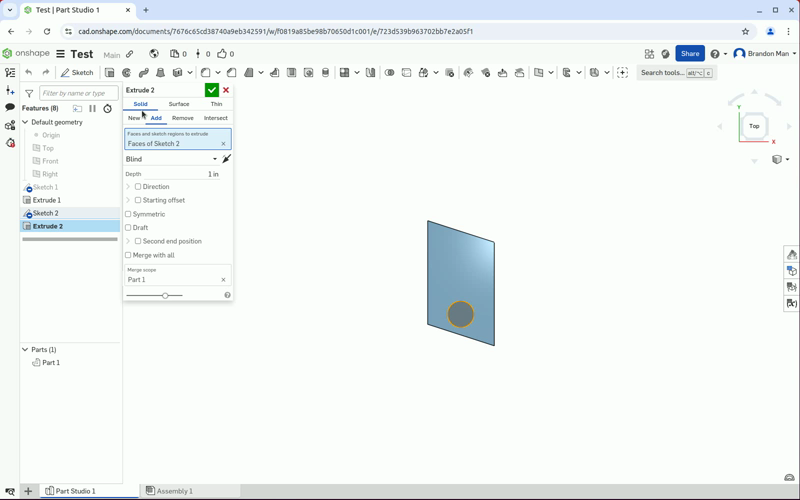
mouse_move(137, 120)
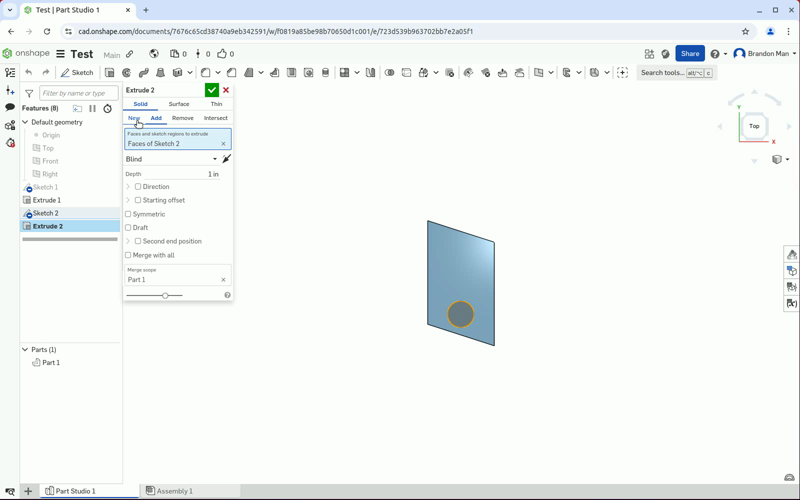
click(137, 120)
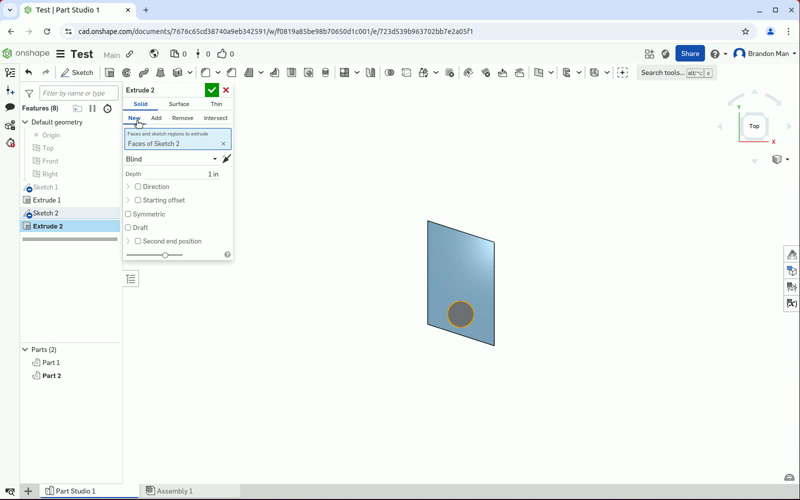
key(tab, 4)
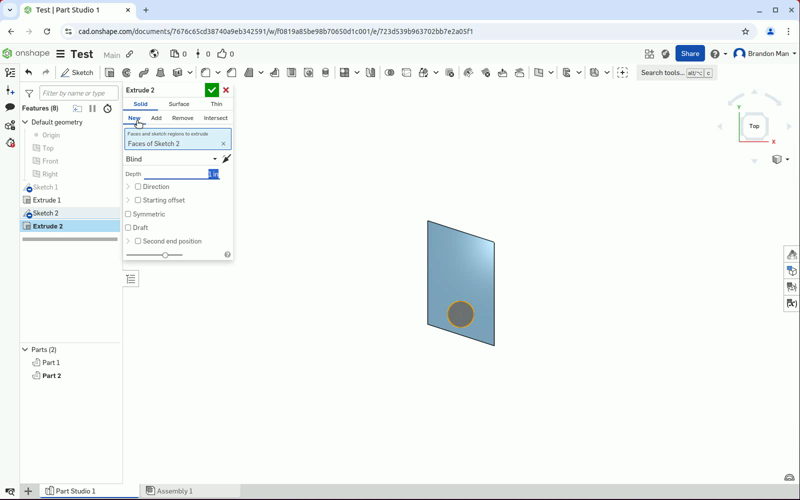
text(23.108)
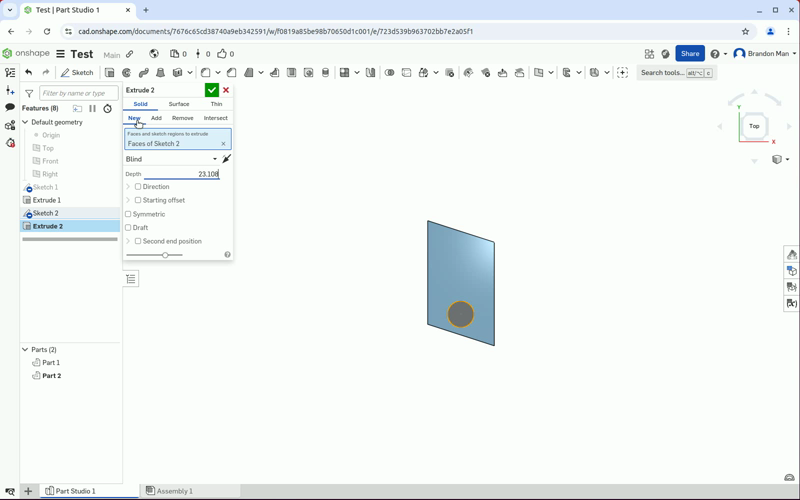
key(enter)
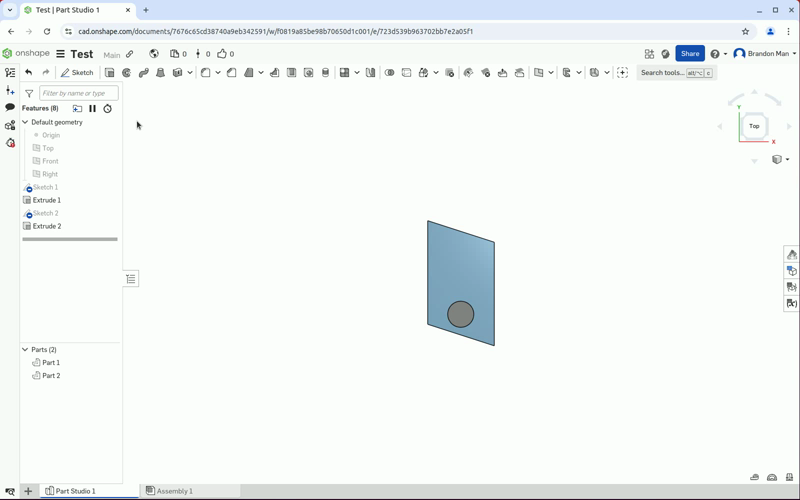
key(shift+h)
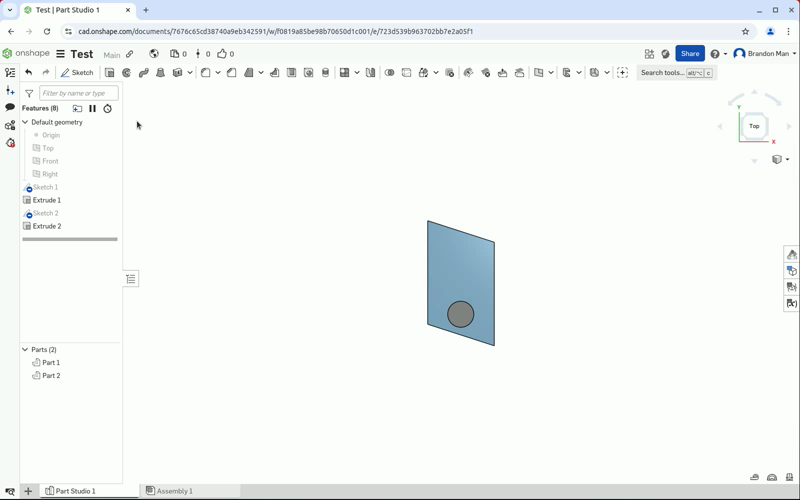
key(shift+h)
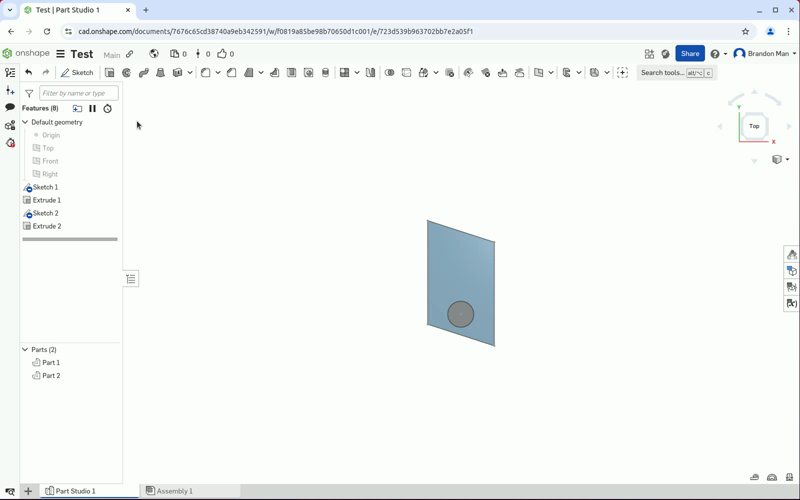
key(shift+7)
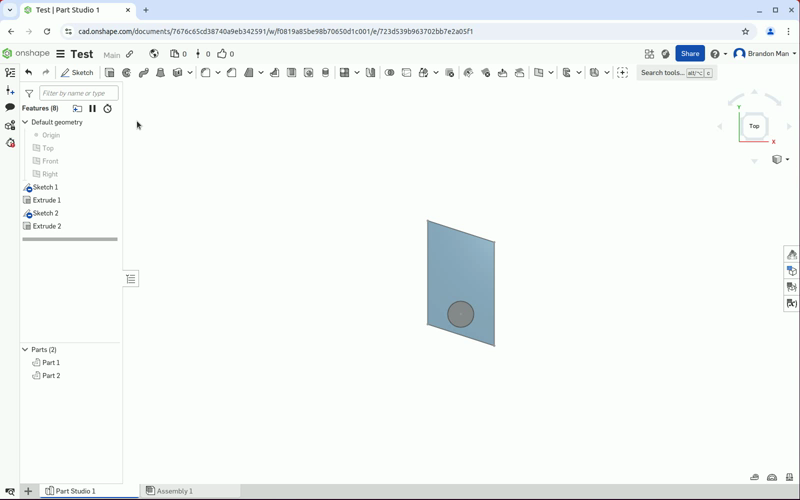
key(up, 3)
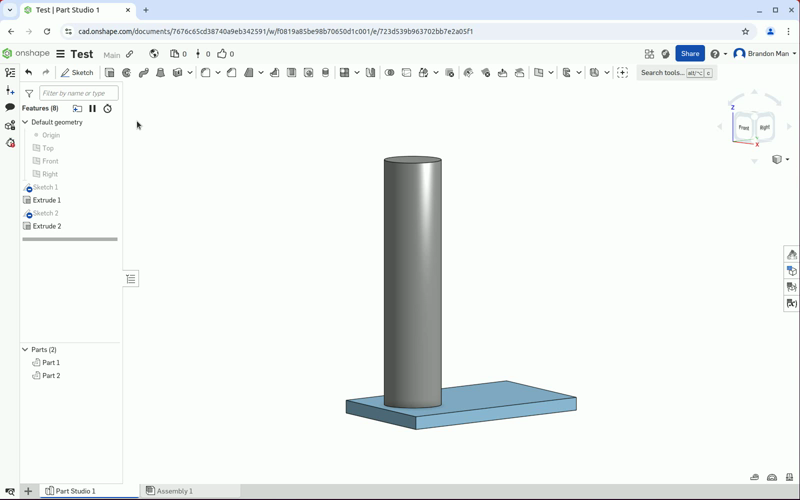
key(left, 3)
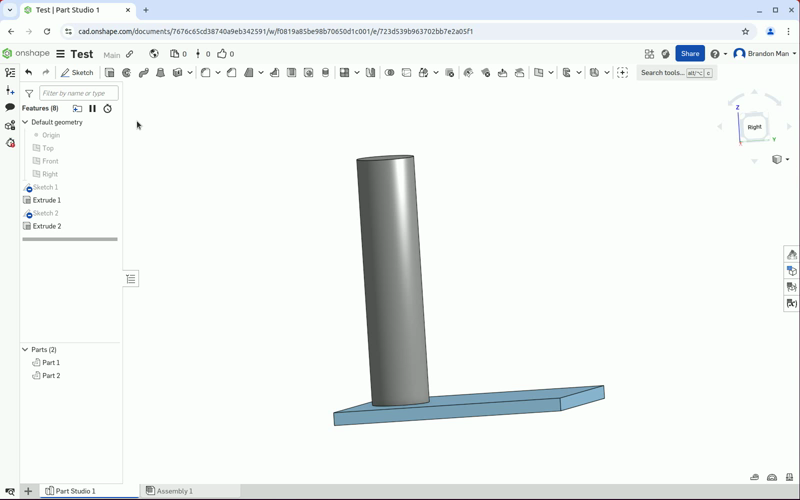
key(right, 3)
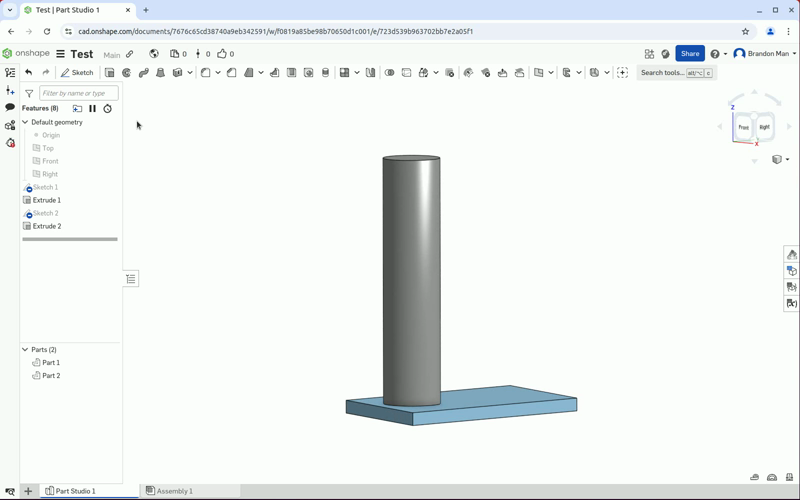
key(down, 3)
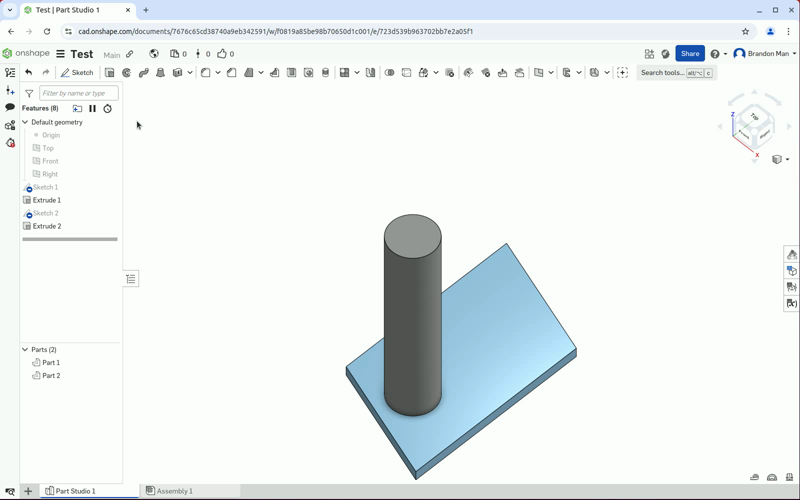
mouse_move(73, 189)
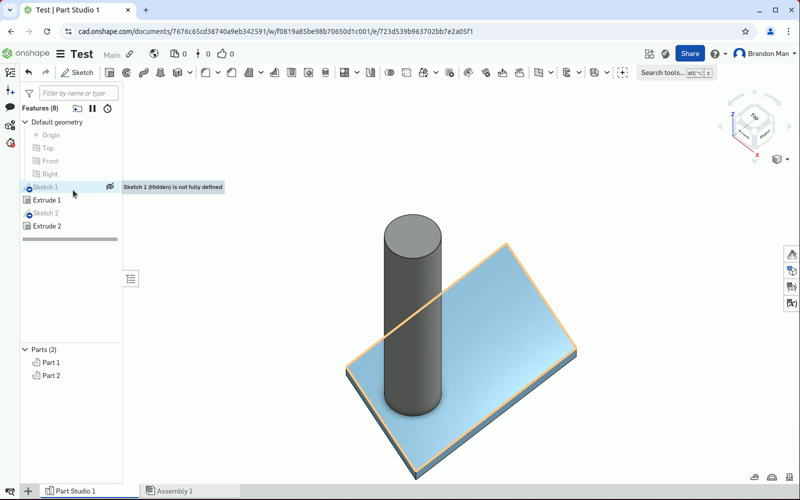
click(73, 189)